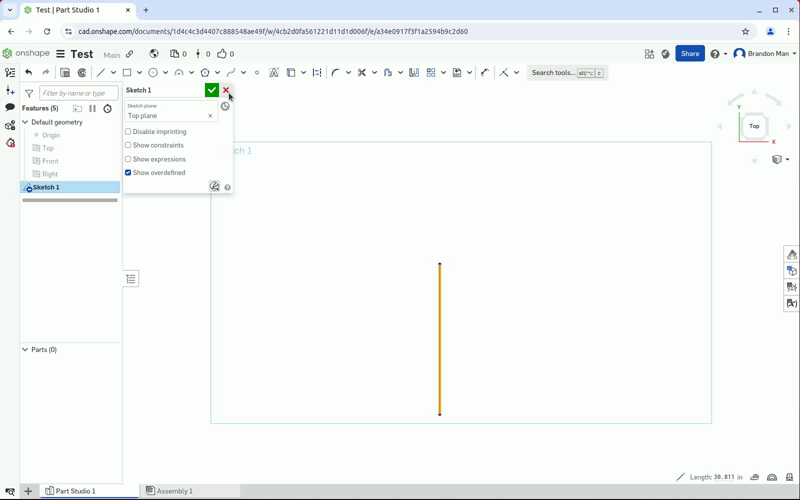
key(shift+h)
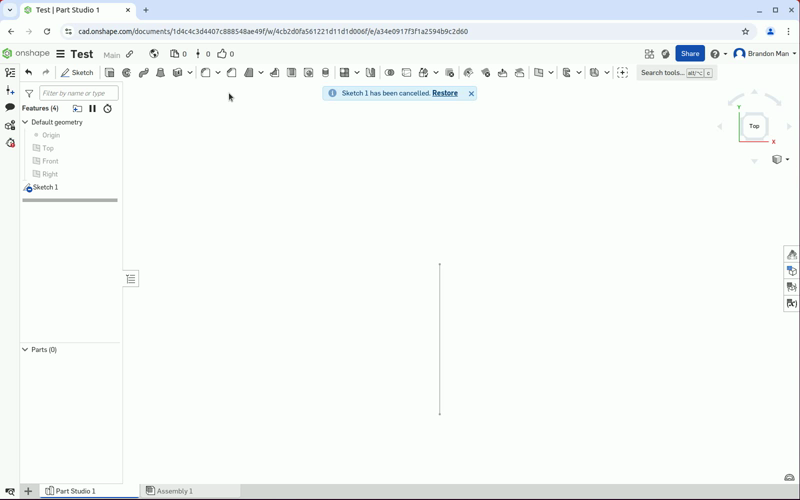
mouse_move(73, 352)
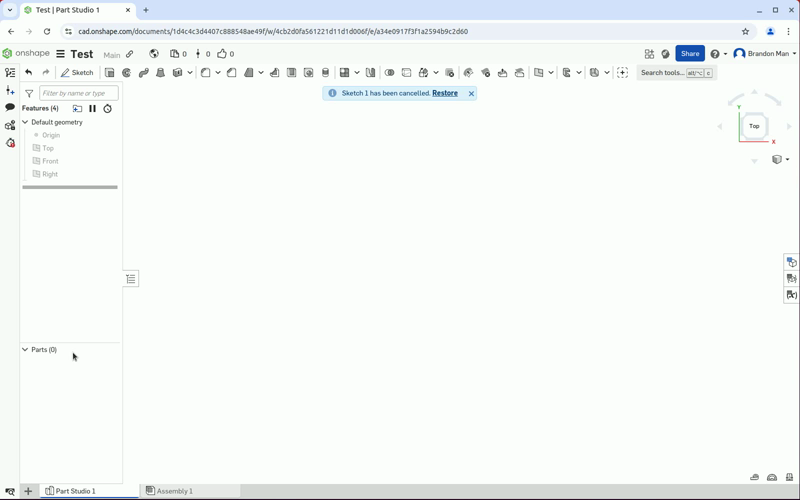
key(y)
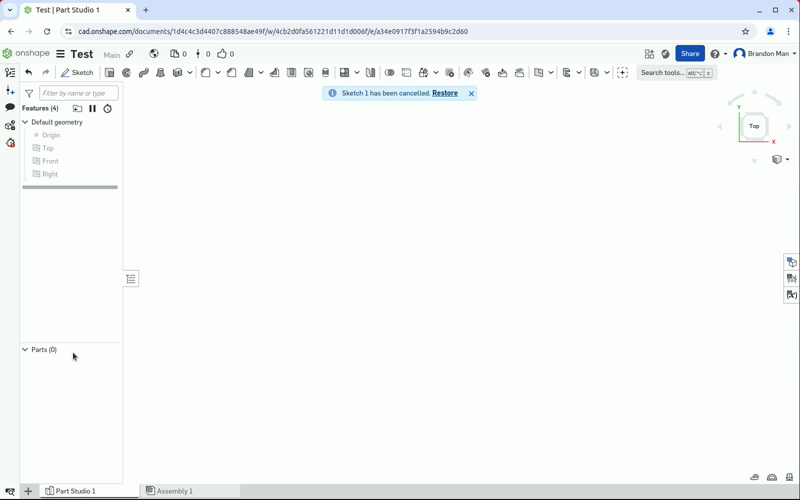
key(shift+p)
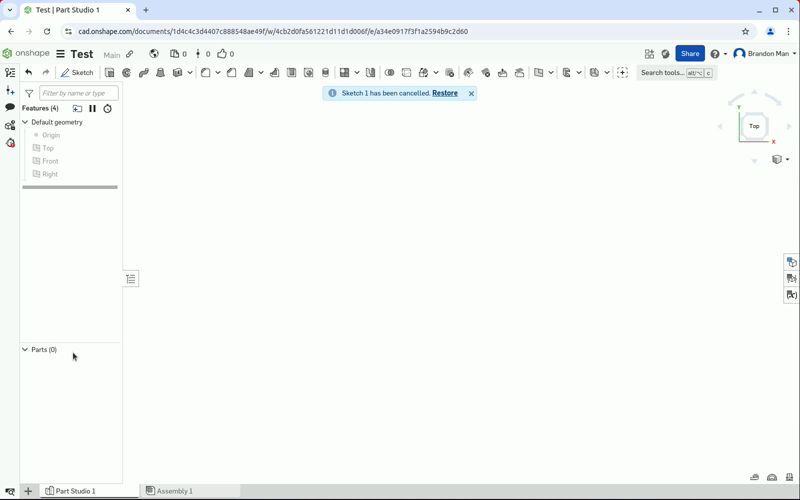
key(space)
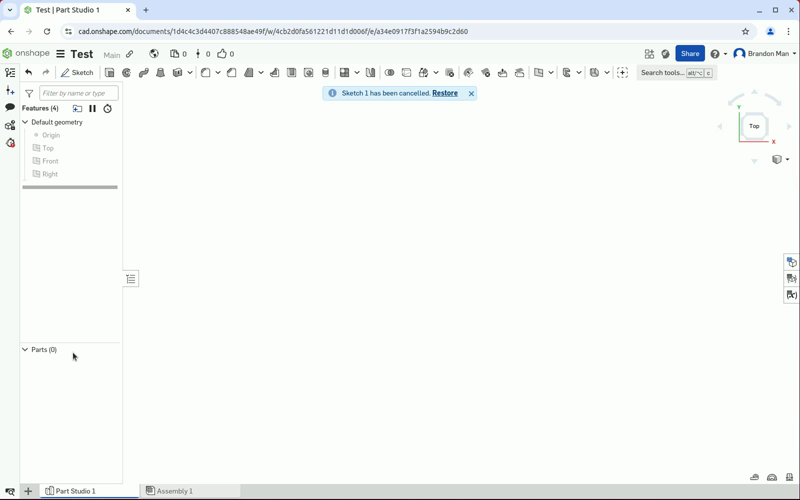
key_down(shift)
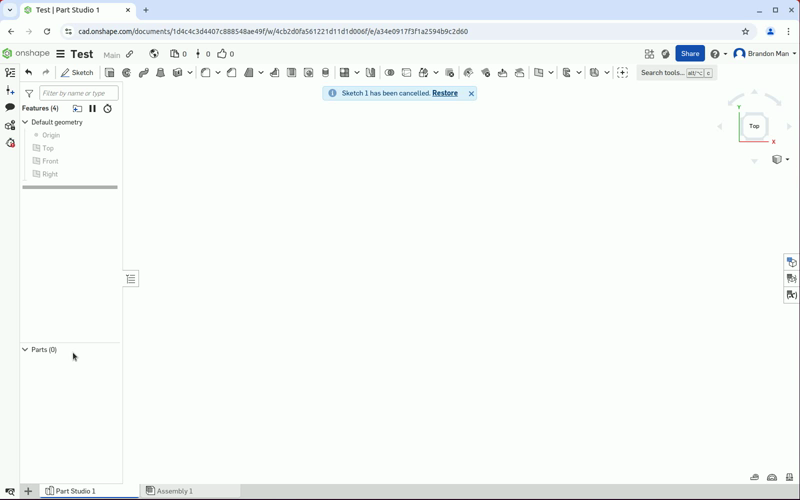
key(up)
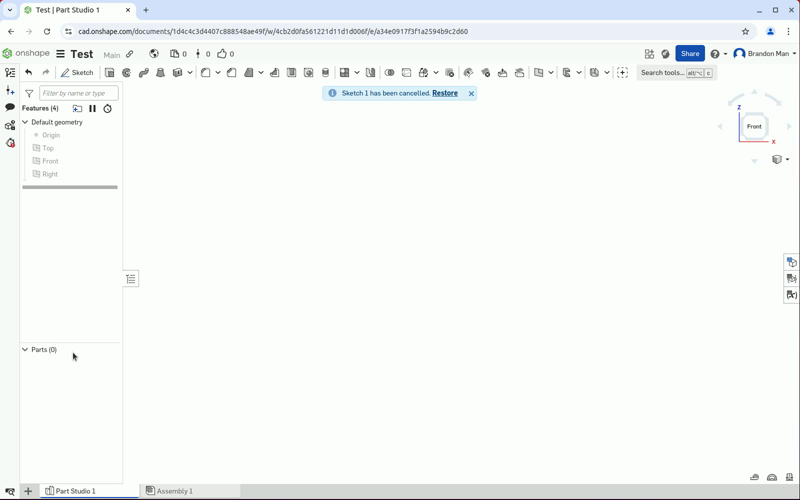
key_up(shift)
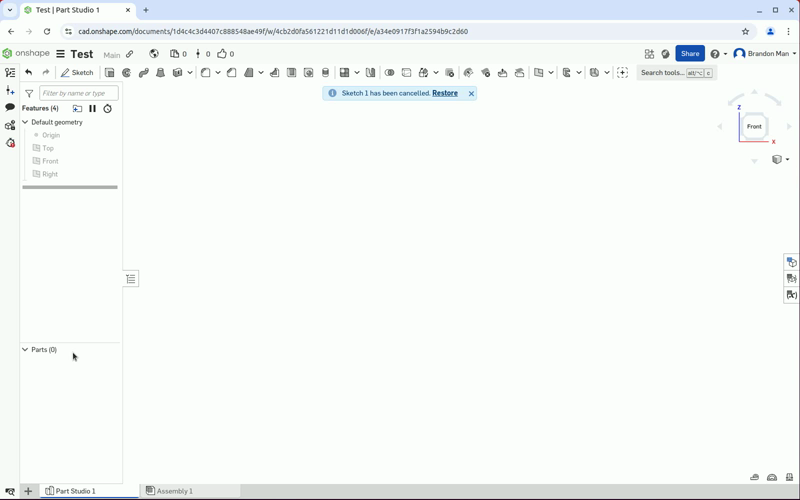
mouse_move(73, 352)
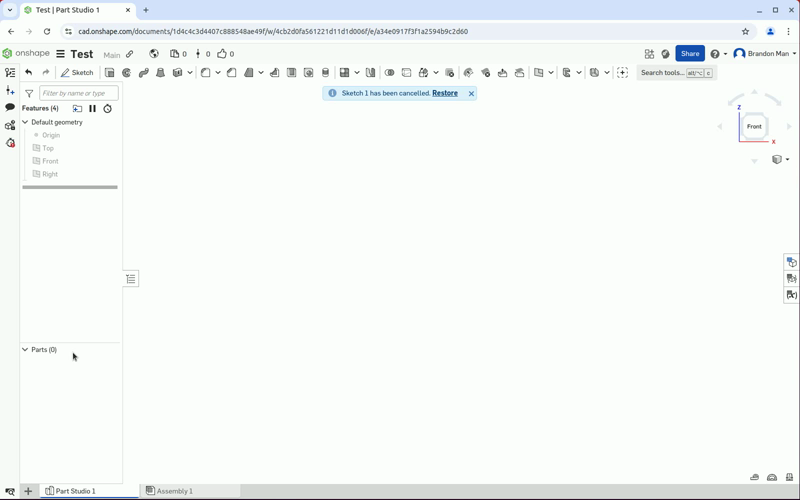
key(shift+y)
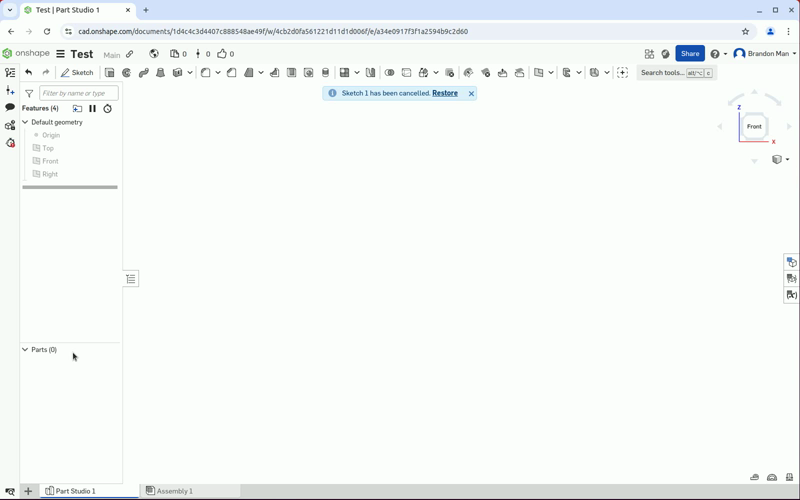
key(shift+s)
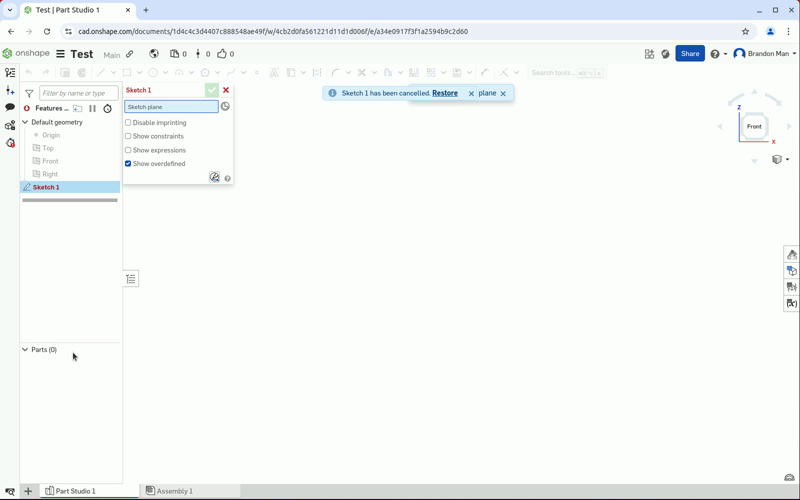
mouse_move(73, 163)
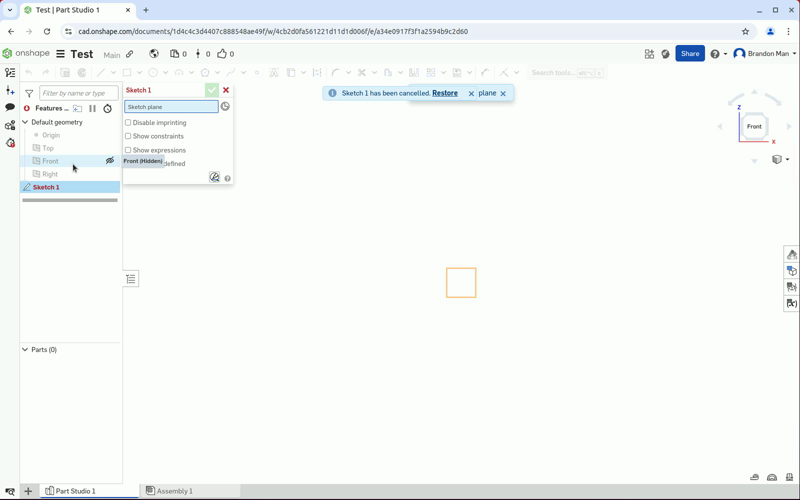
click(73, 163)
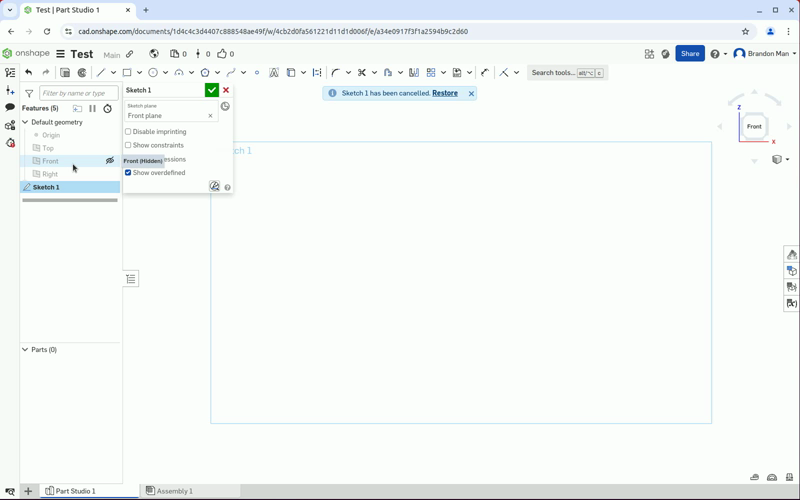
mouse_move(73, 352)
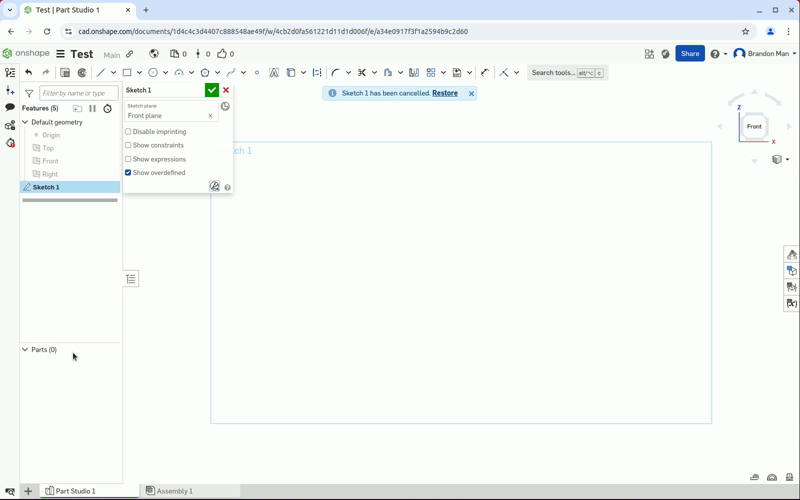
key(y)
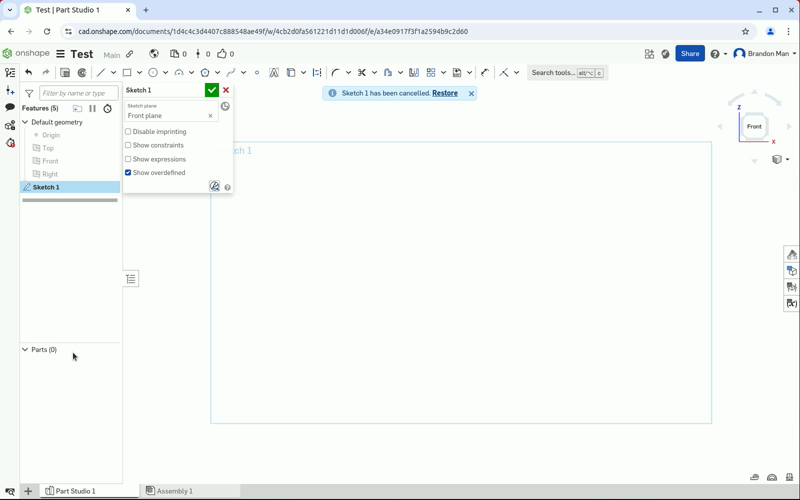
key(l)
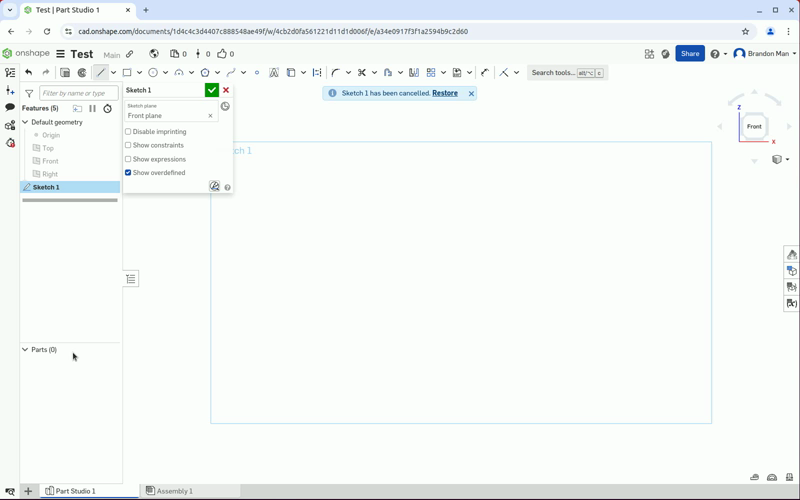
key_down(shift)
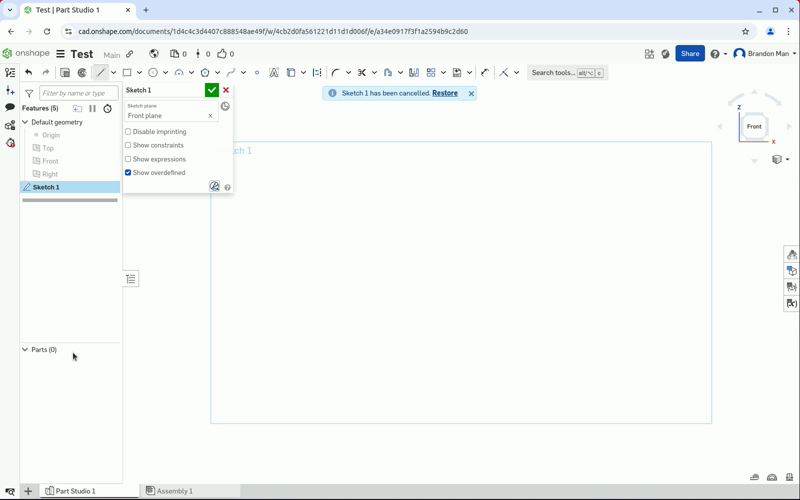
mouse_move(460, 282)
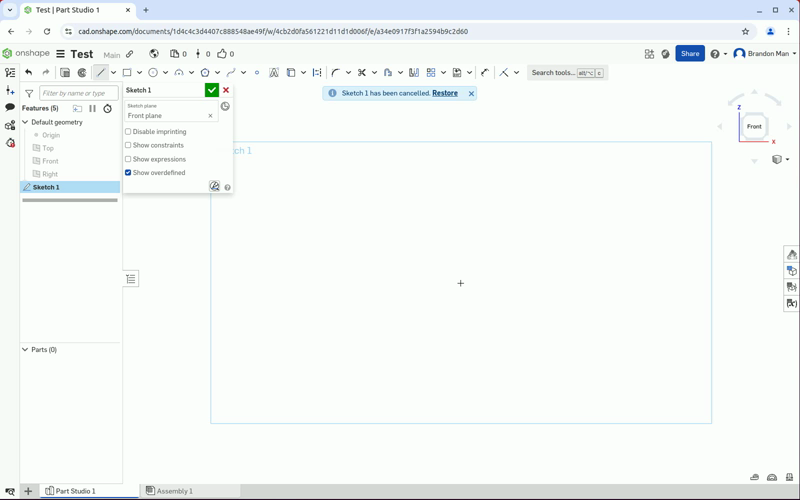
click(460, 282)
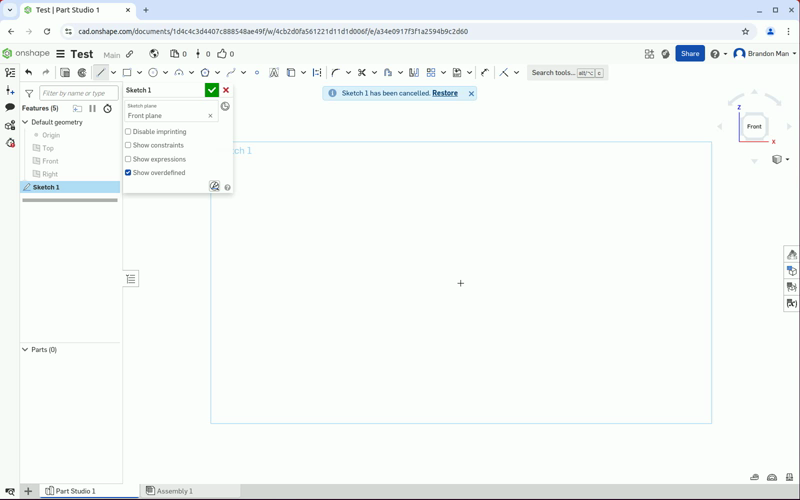
key_up(shift)
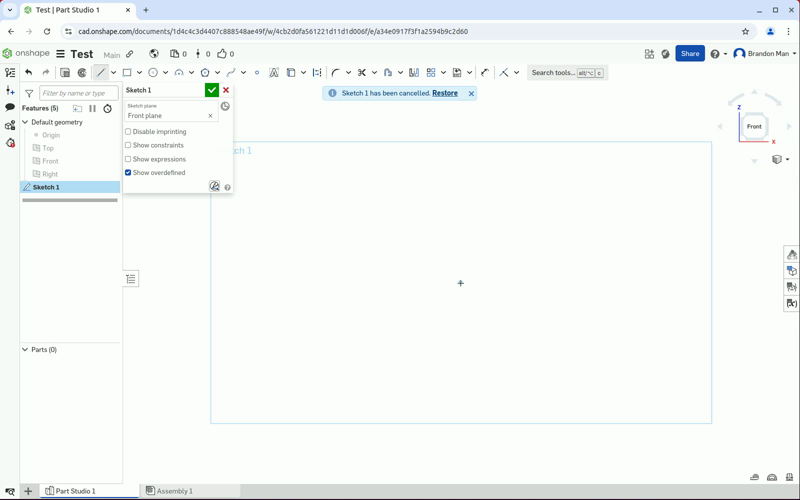
key_down(shift)
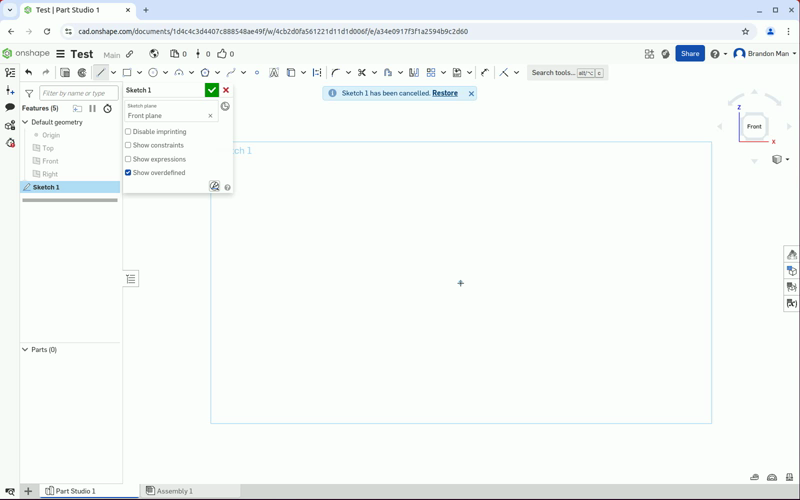
mouse_move(573, 282)
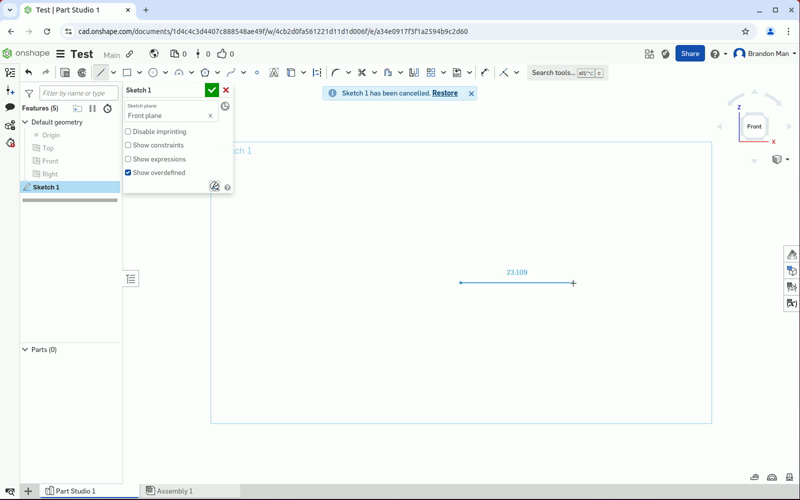
click(573, 282)
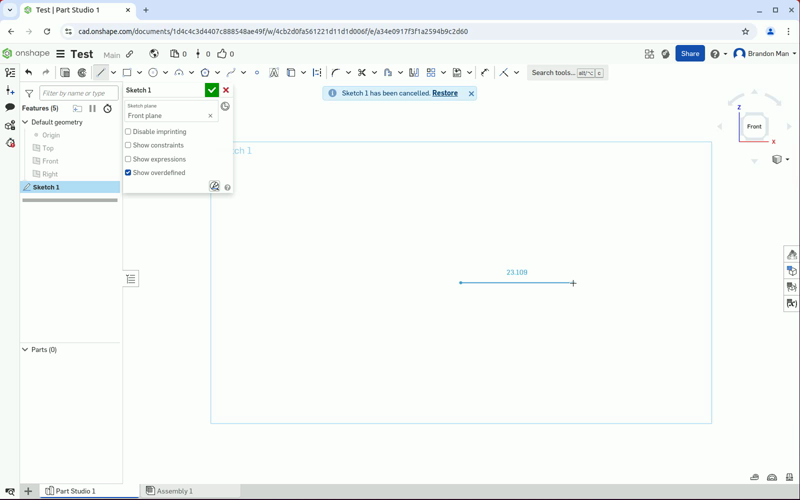
key_up(shift)
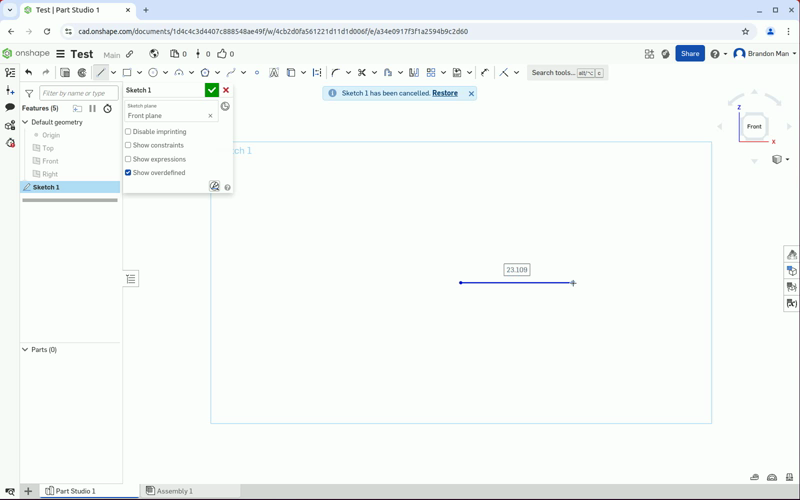
key_down(shift)
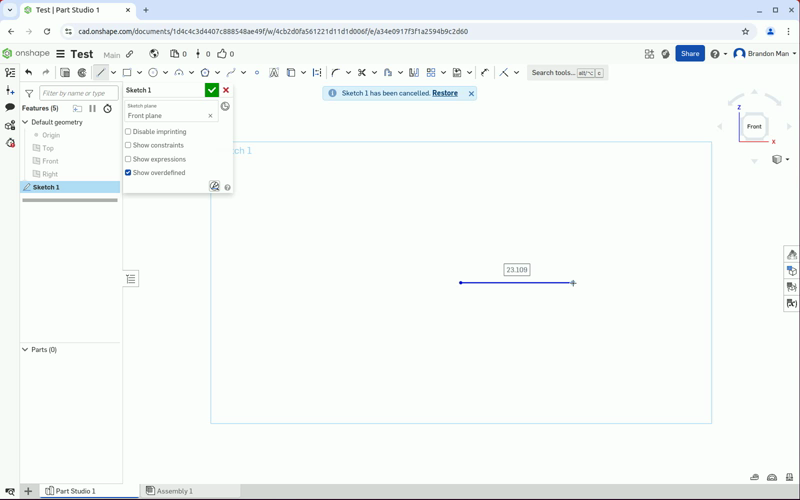
mouse_move(573, 202)
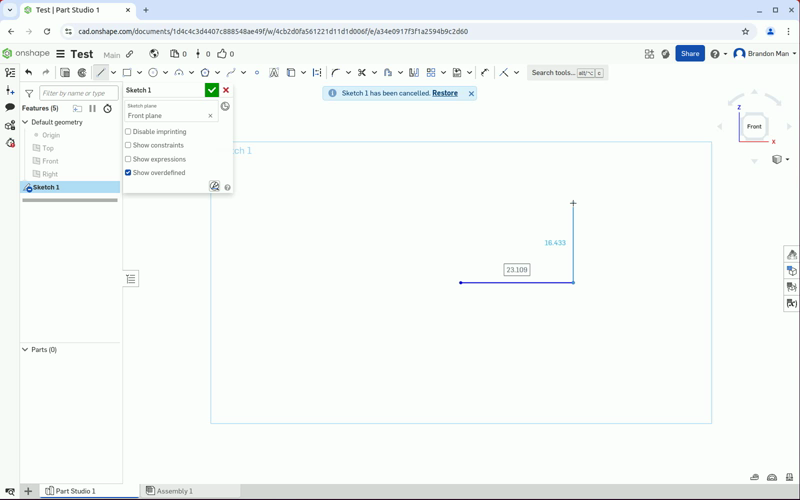
click(573, 202)
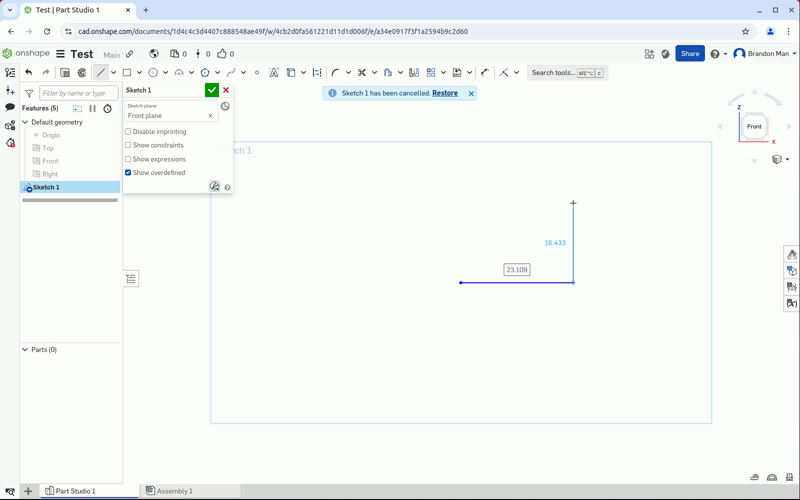
key_up(shift)
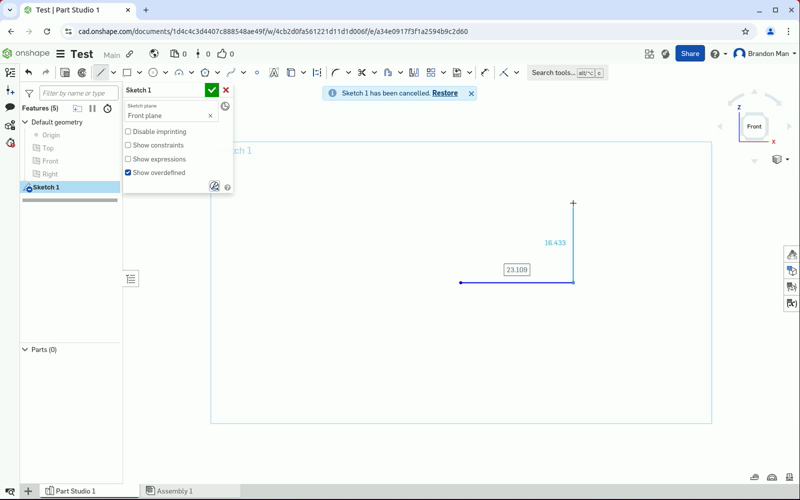
key_down(shift)
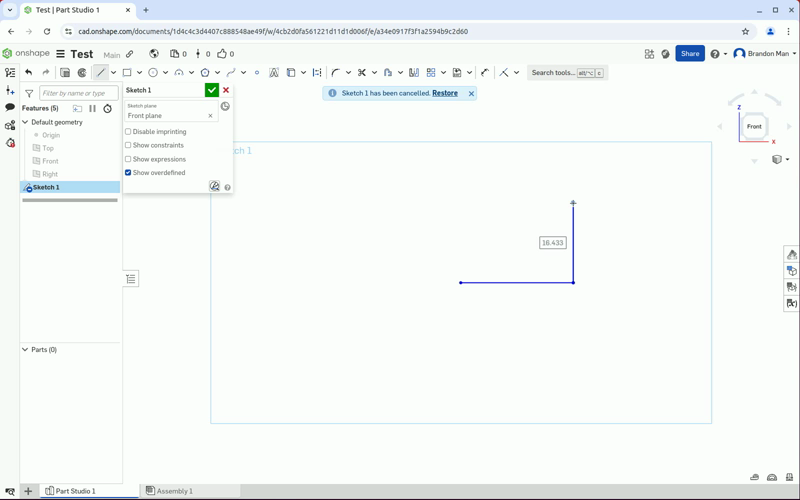
mouse_move(589, 202)
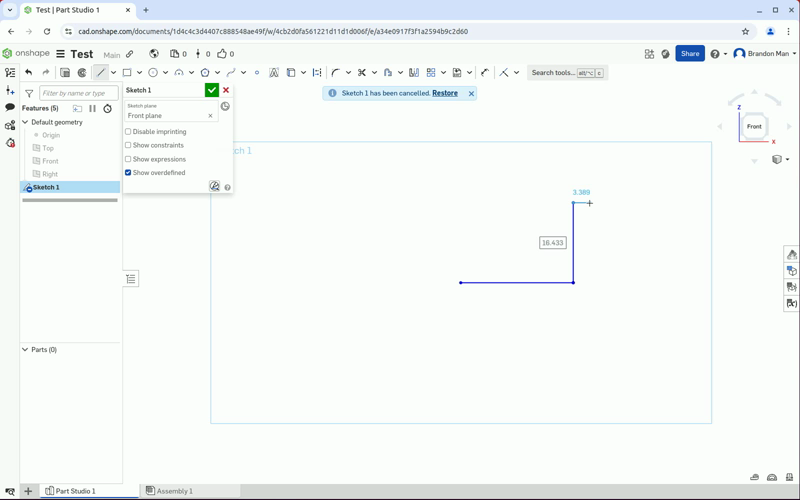
mouse_move(546, 202)
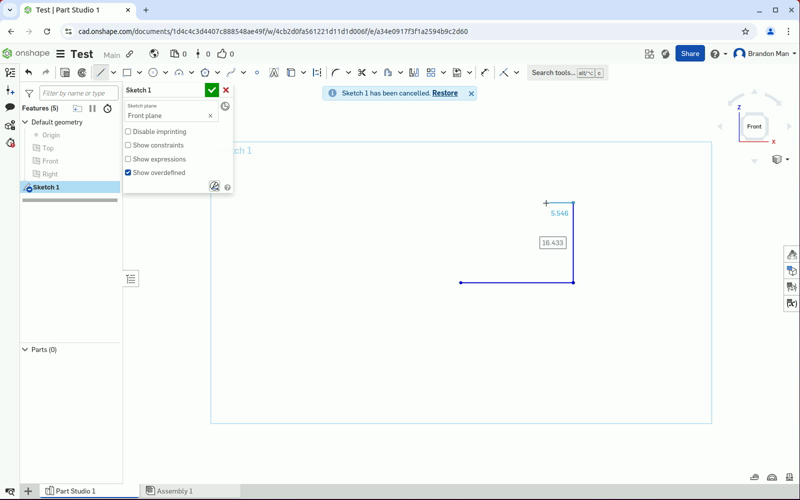
click(546, 202)
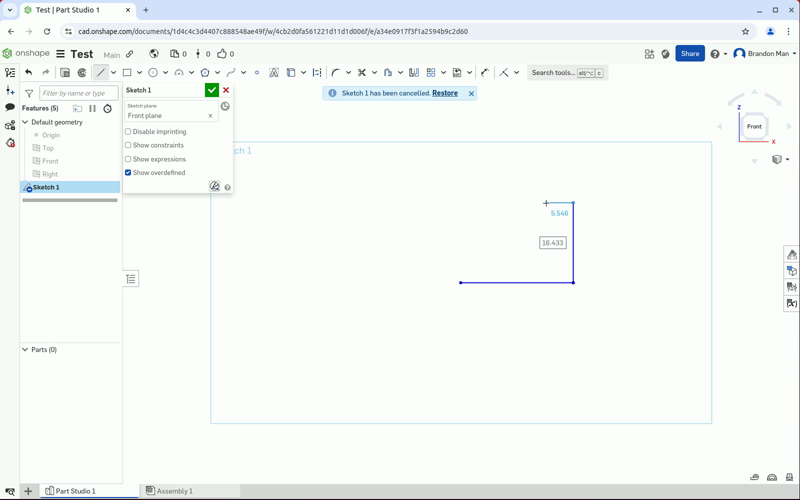
key_up(shift)
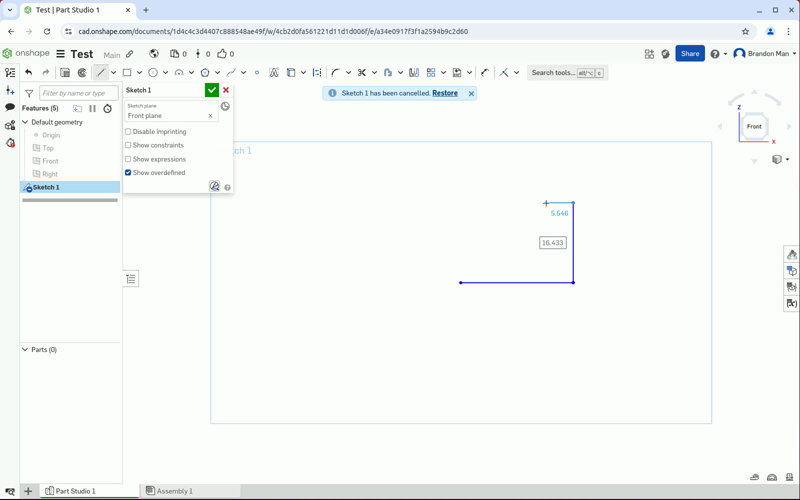
key_down(shift)
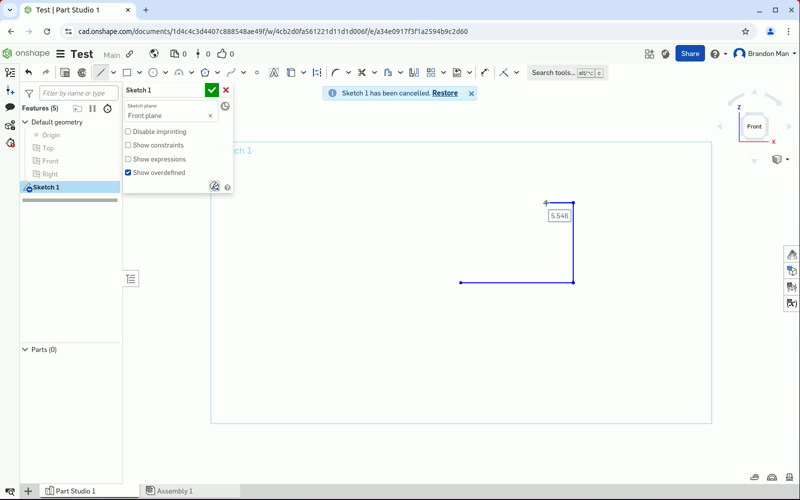
mouse_move(576, 202)
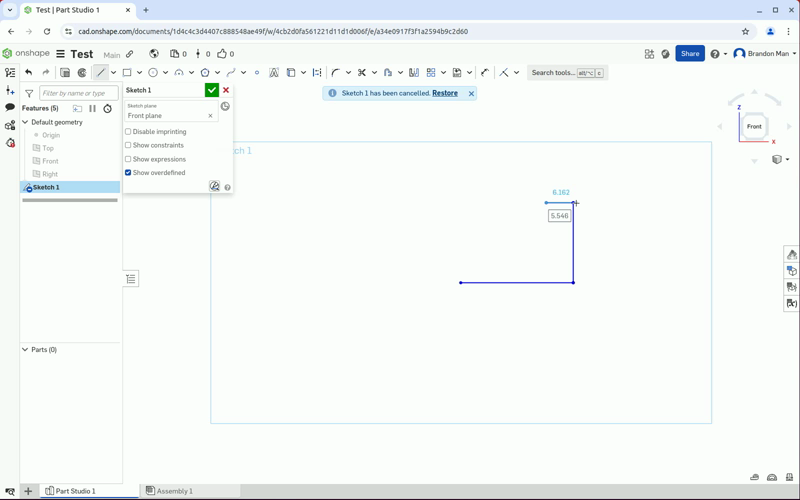
mouse_move(546, 250)
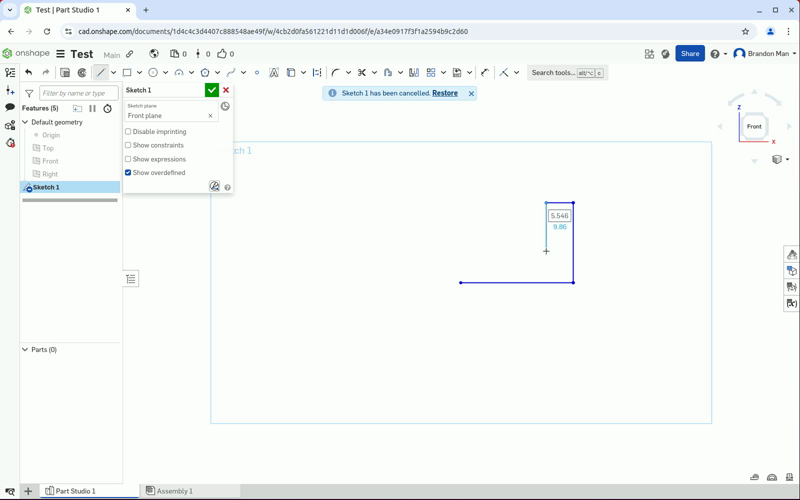
click(546, 250)
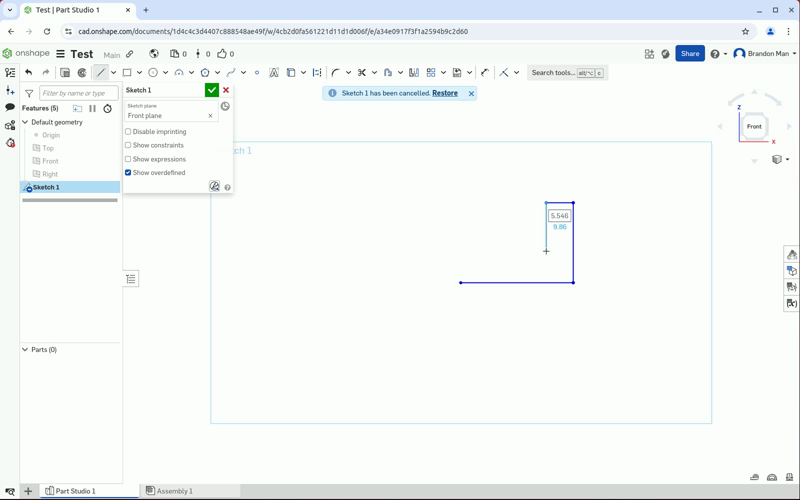
key_up(shift)
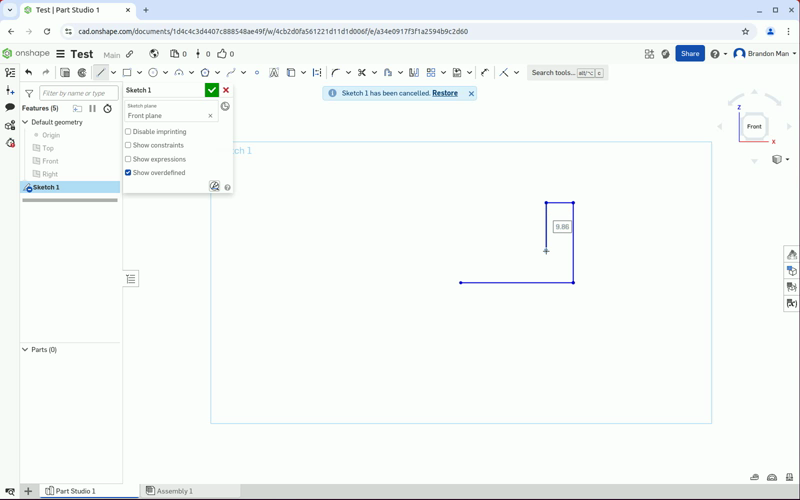
key_down(shift)
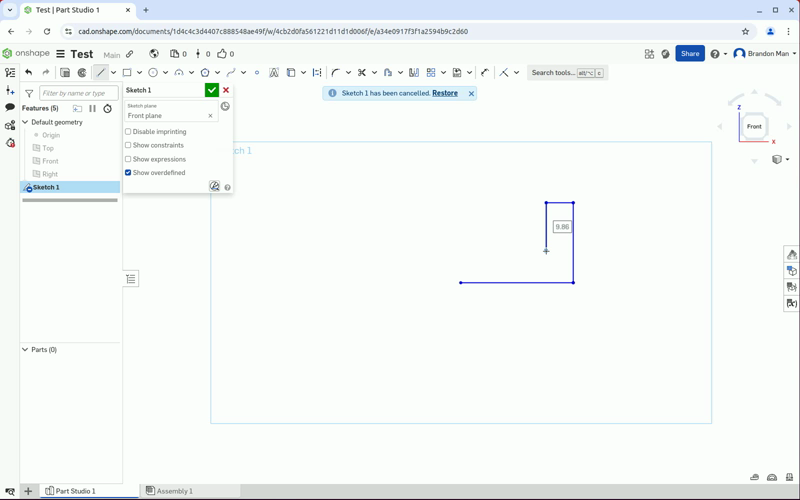
mouse_move(576, 250)
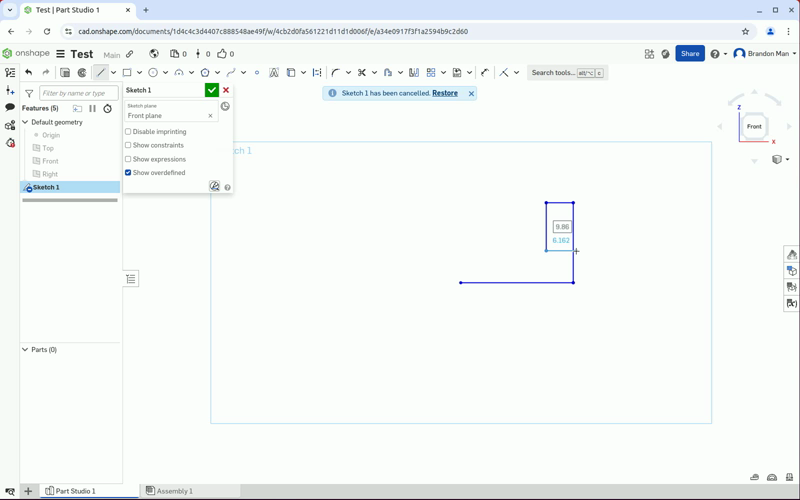
mouse_move(490, 250)
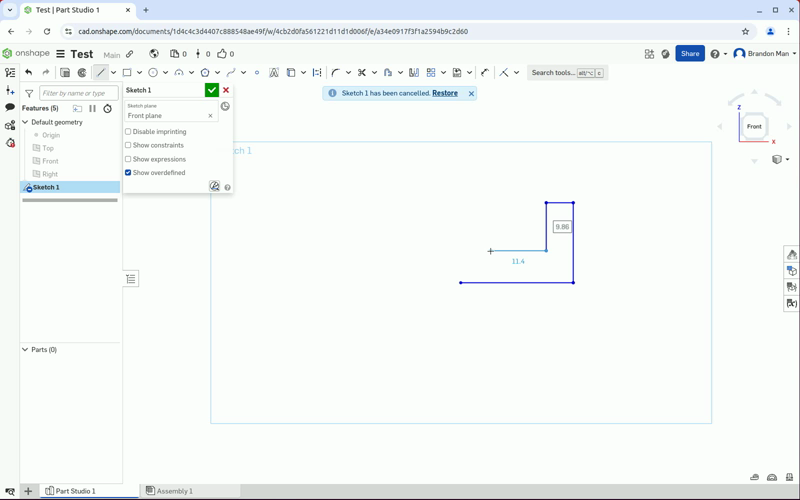
click(490, 250)
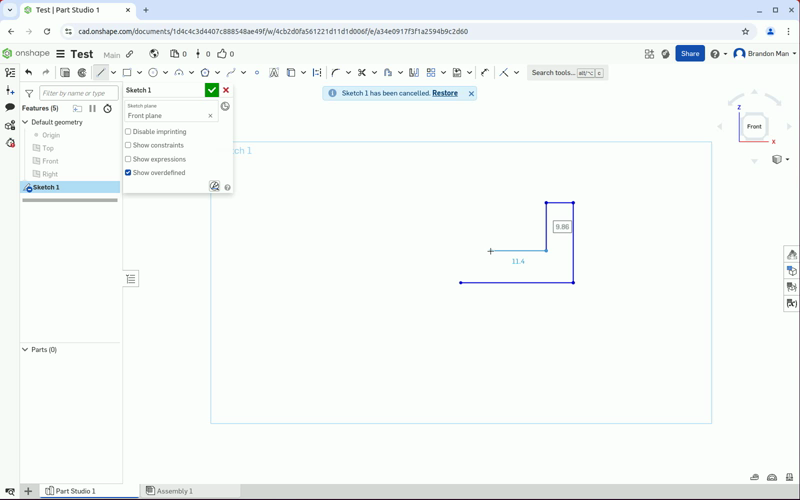
key_up(shift)
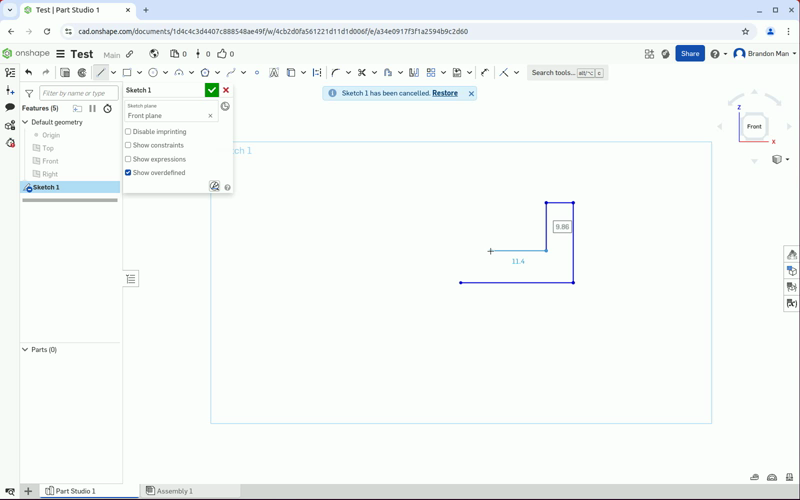
key_down(shift)
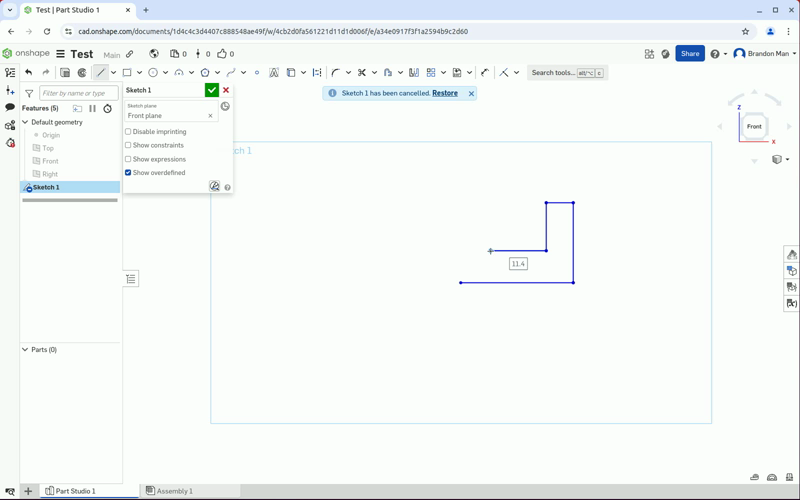
mouse_move(520, 250)
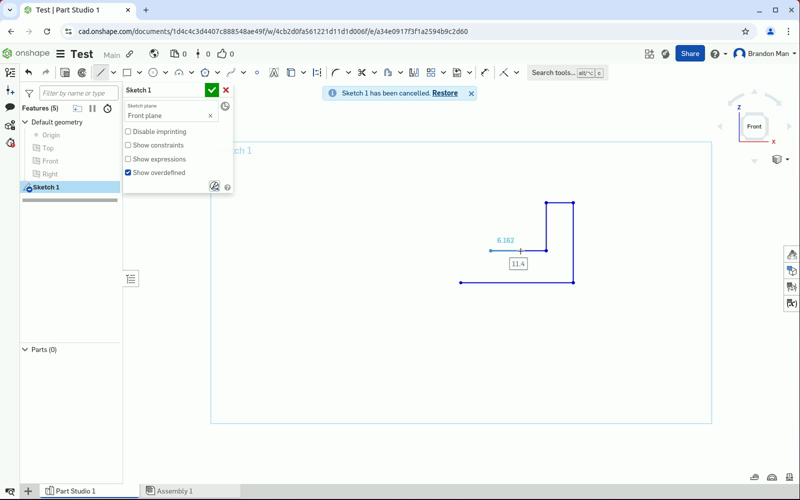
mouse_move(490, 202)
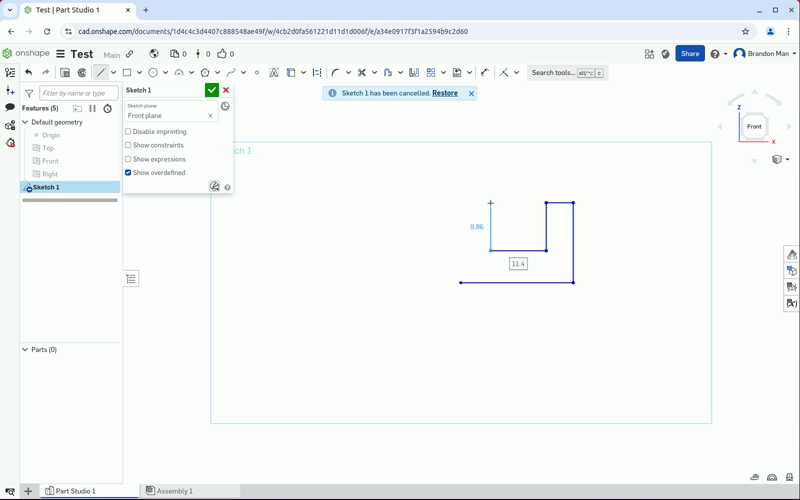
click(490, 202)
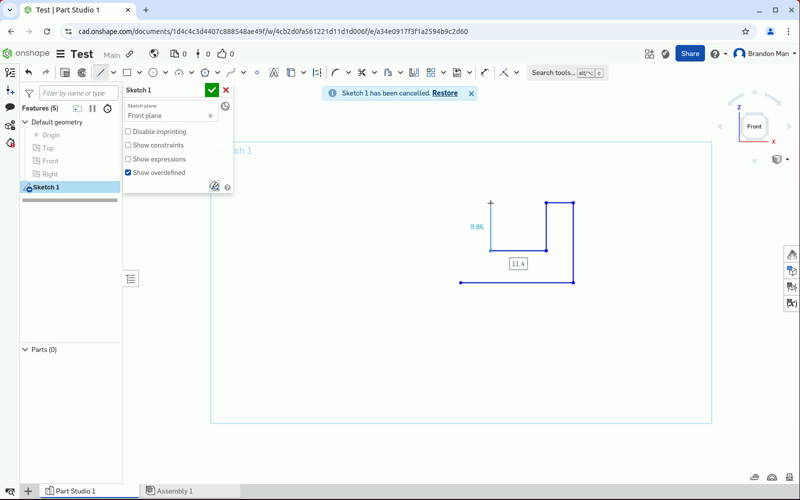
key_up(shift)
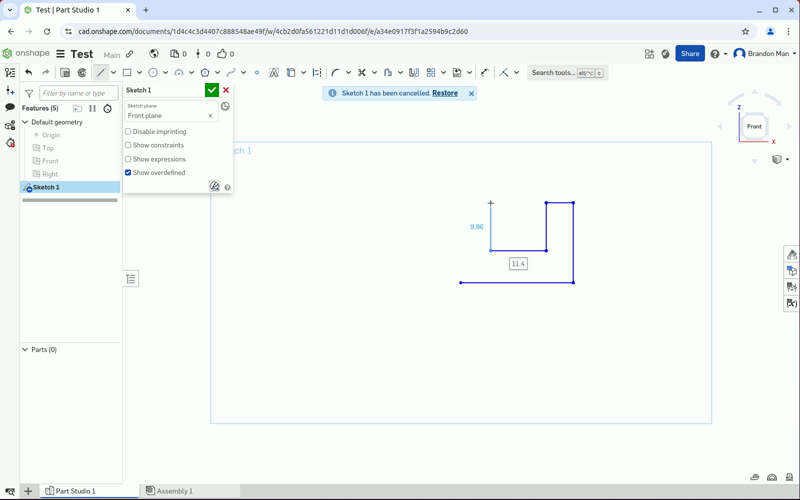
key_down(shift)
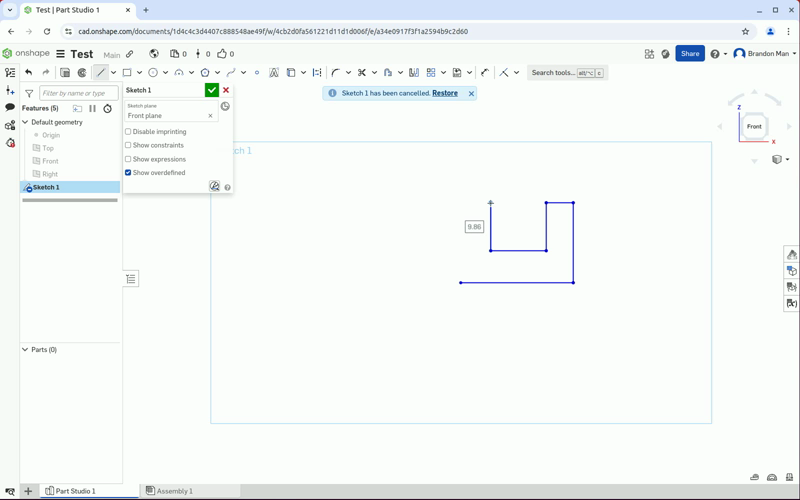
mouse_move(520, 202)
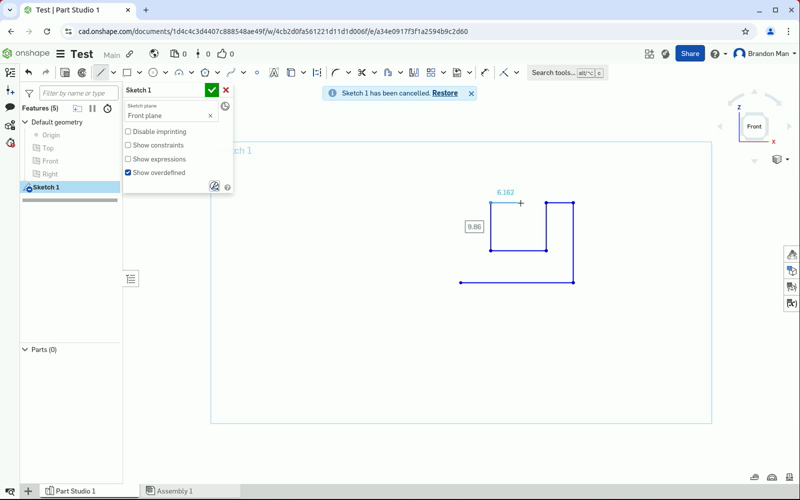
mouse_move(460, 202)
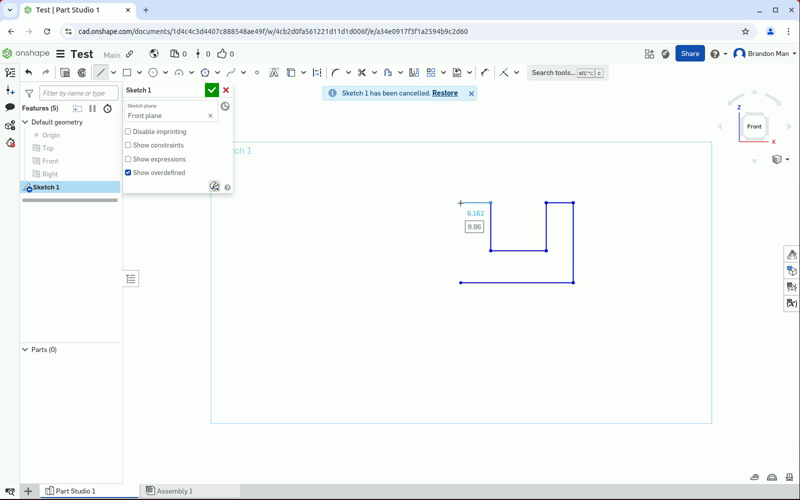
click(460, 202)
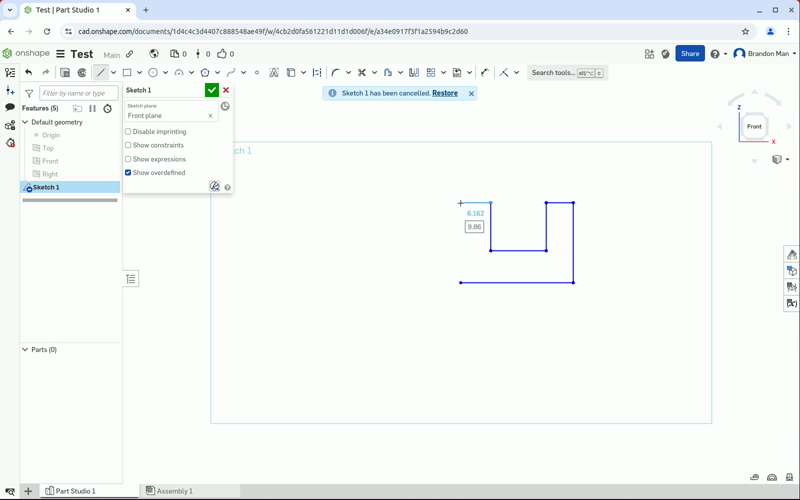
key_up(shift)
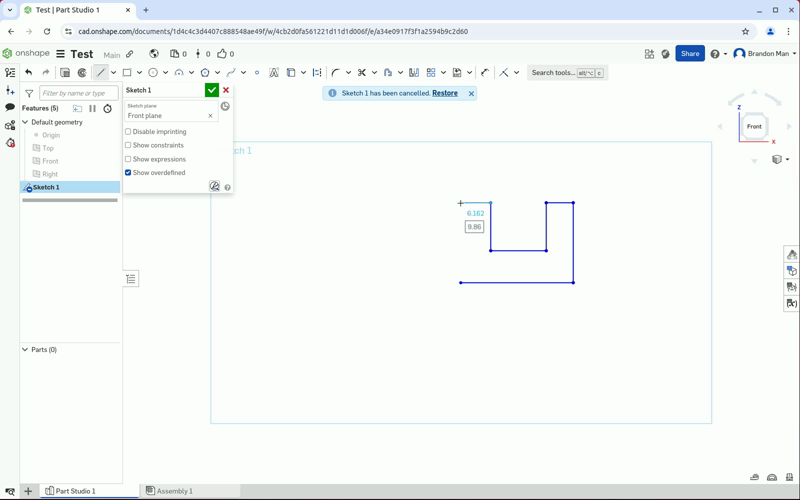
key_down(shift)
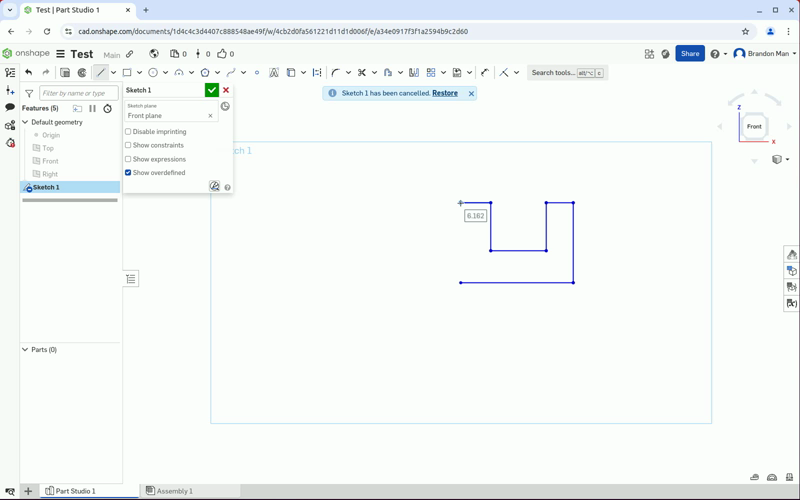
mouse_move(460, 282)
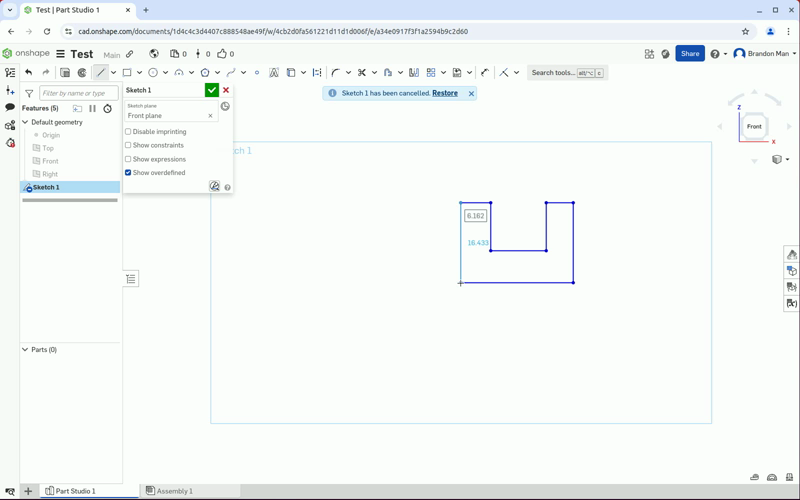
key_up(shift)
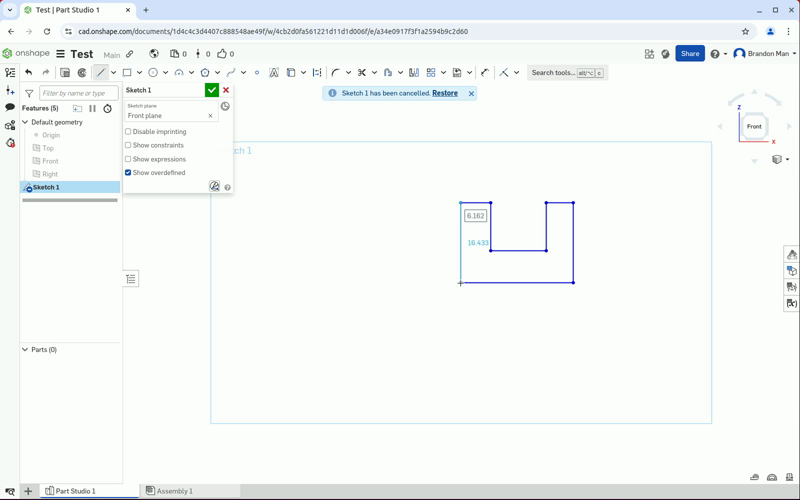
click(460, 282)
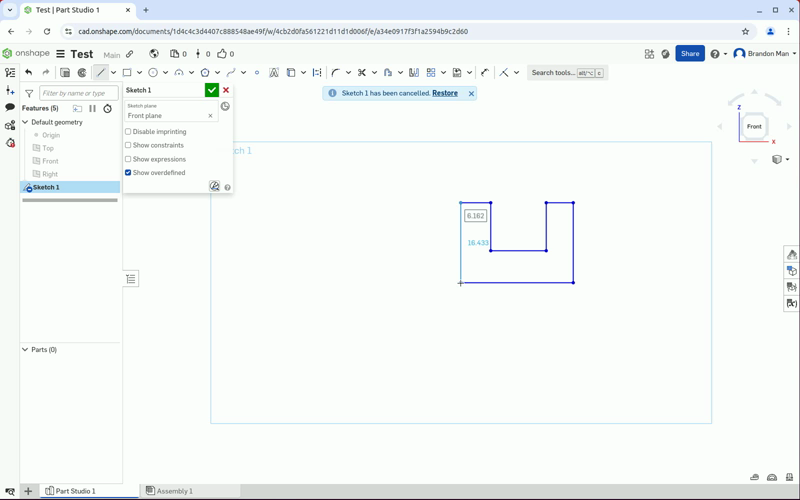
key(esc)
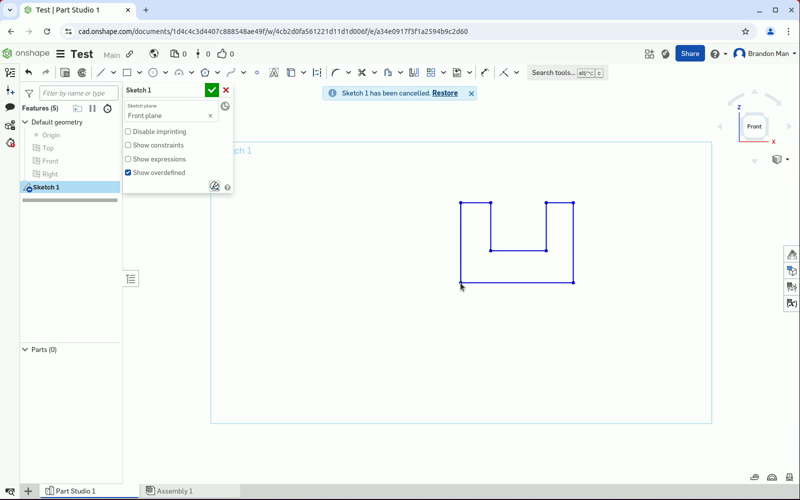
mouse_move(528, 261)
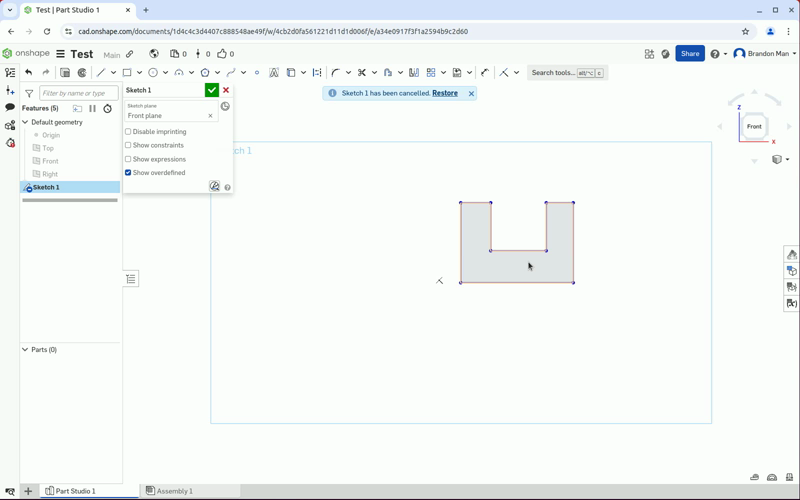
click(528, 261)
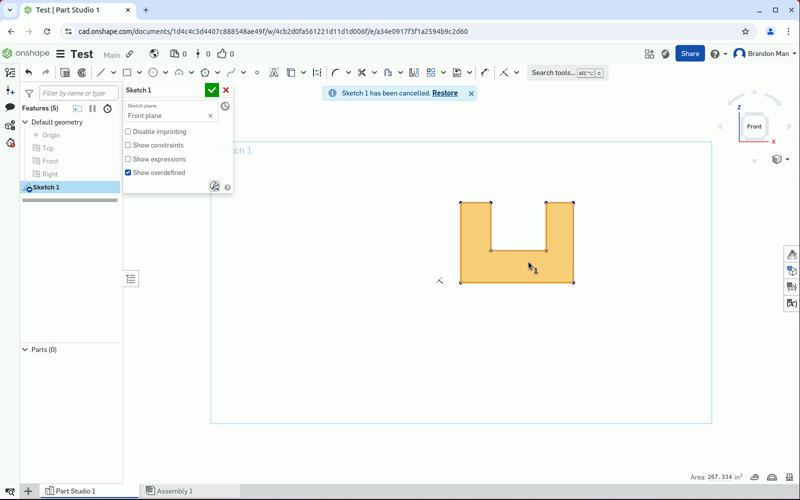
mouse_move(73, 352)
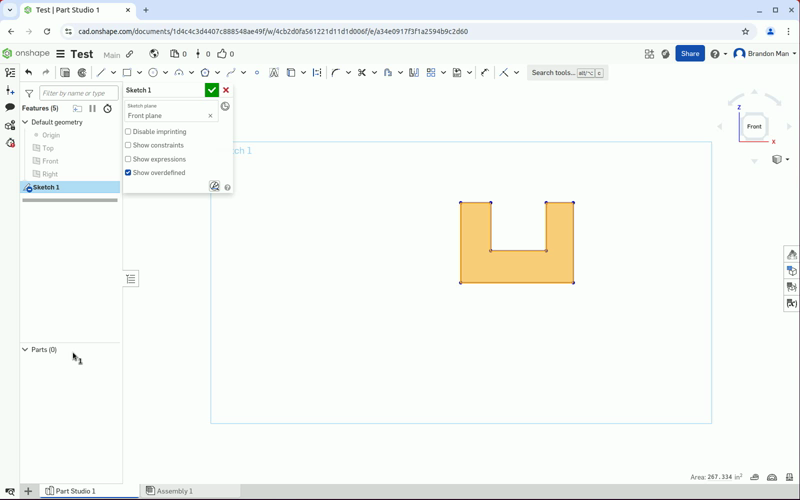
key(shift+y)
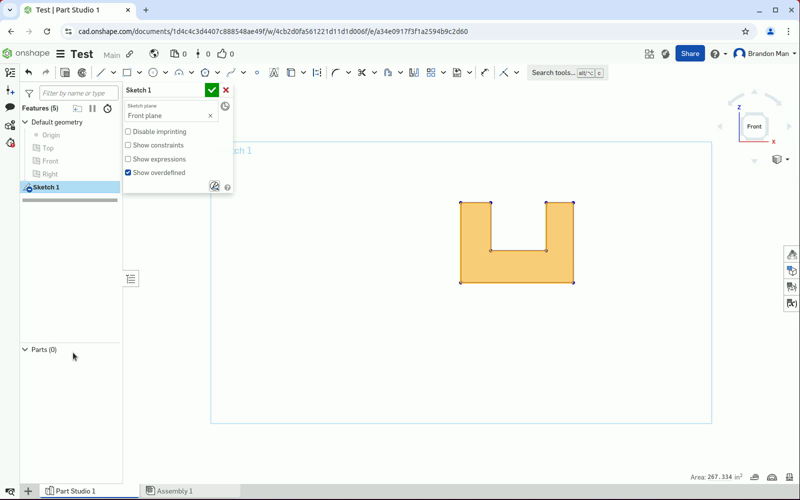
key(shift+e)
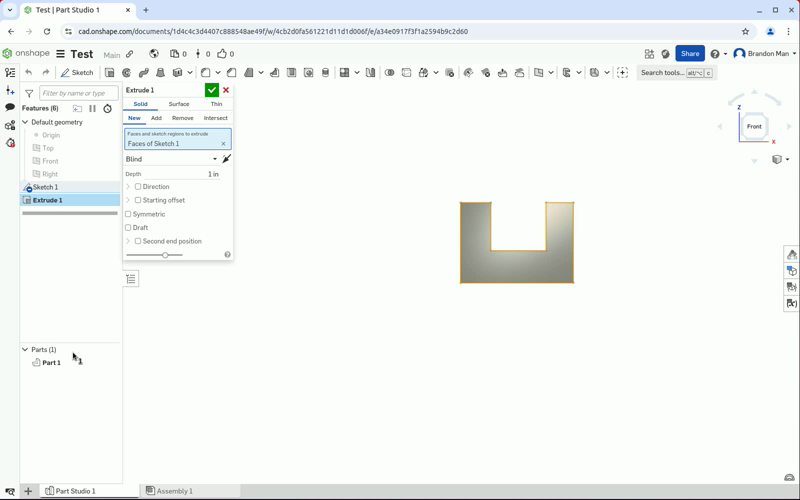
mouse_move(143, 106)
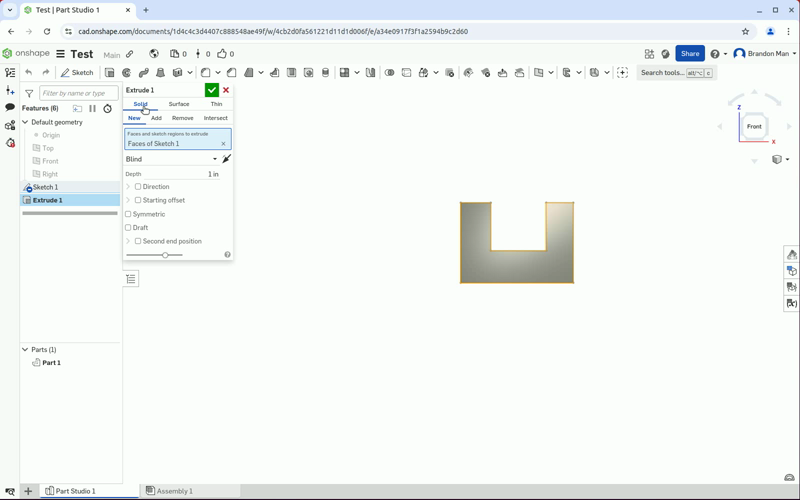
click(143, 106)
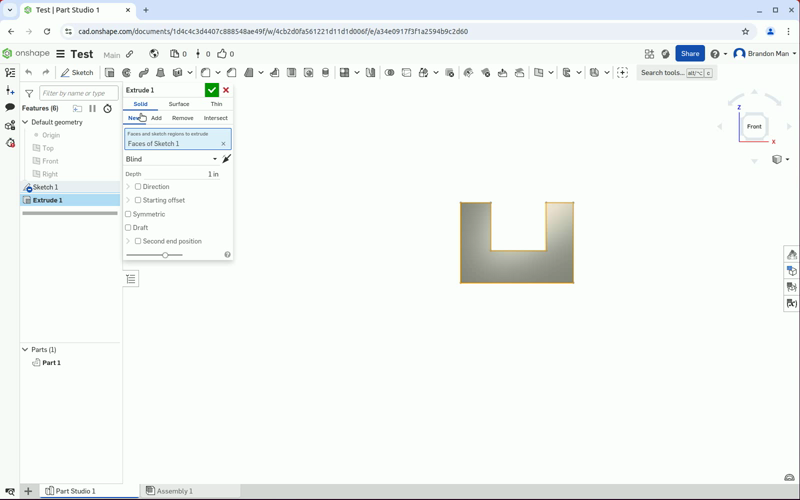
mouse_move(137, 120)
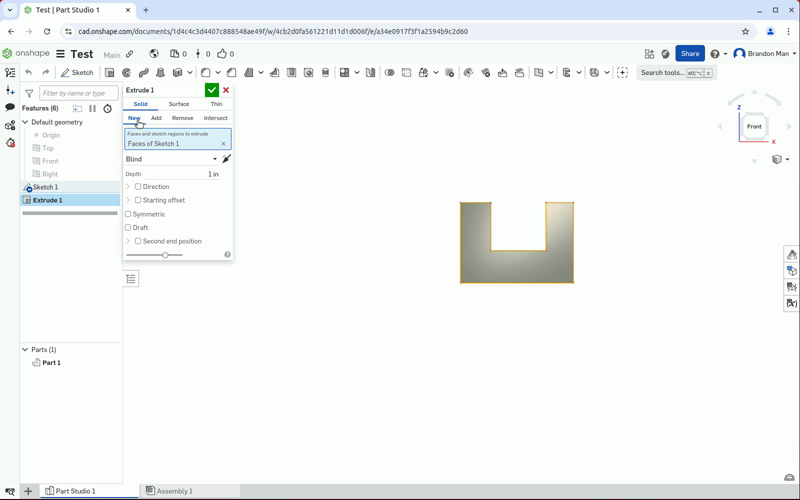
click(137, 120)
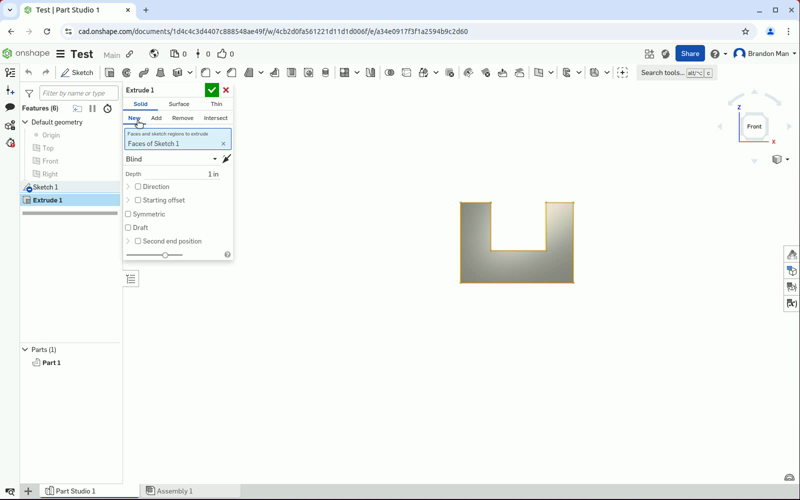
key(tab, 4)
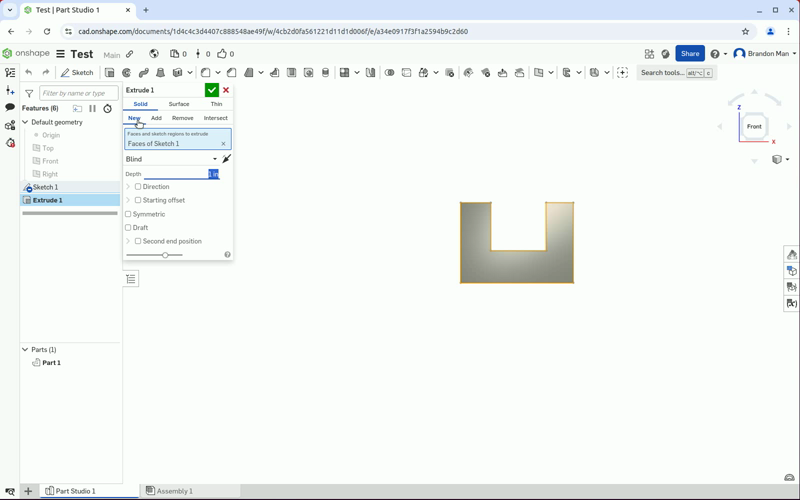
text(18.535)
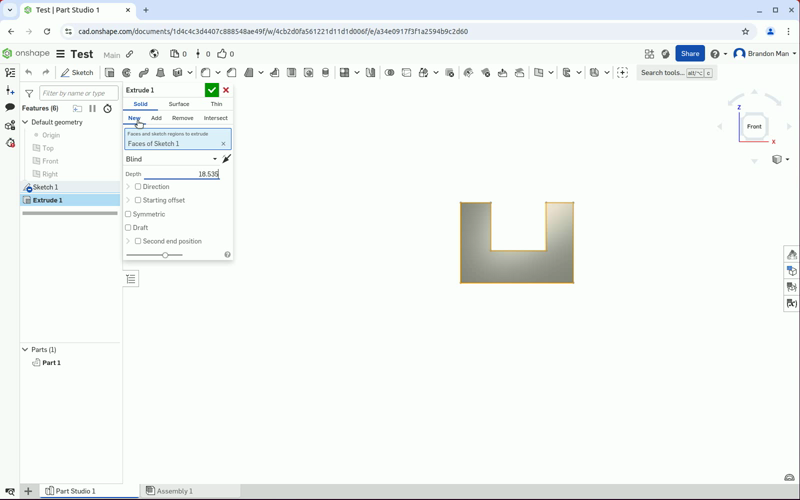
key(enter)
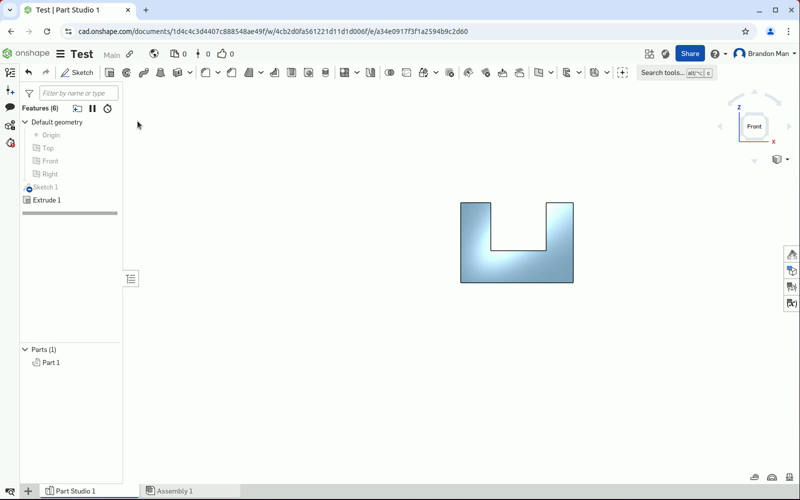
key(shift+h)
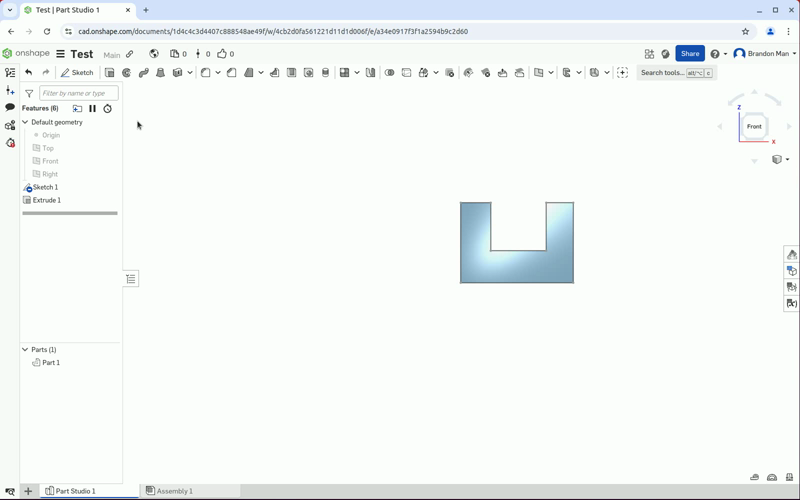
key(shift+h)
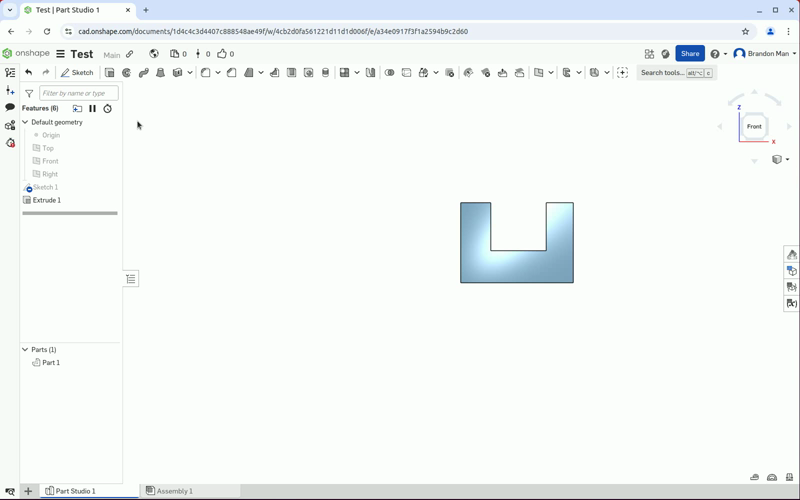
mouse_move(73, 189)
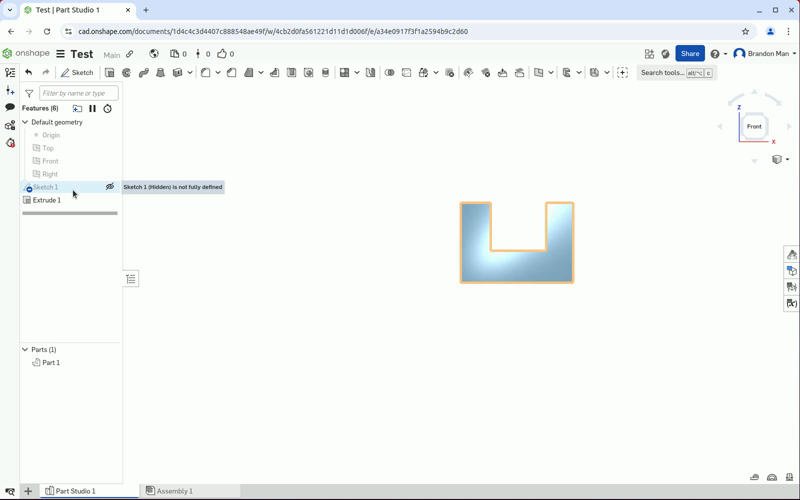
click(73, 189)
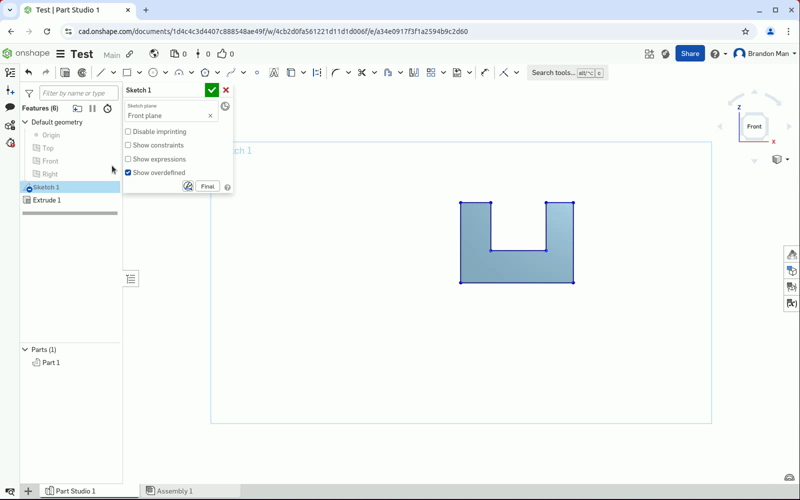
mouse_move(229, 92)
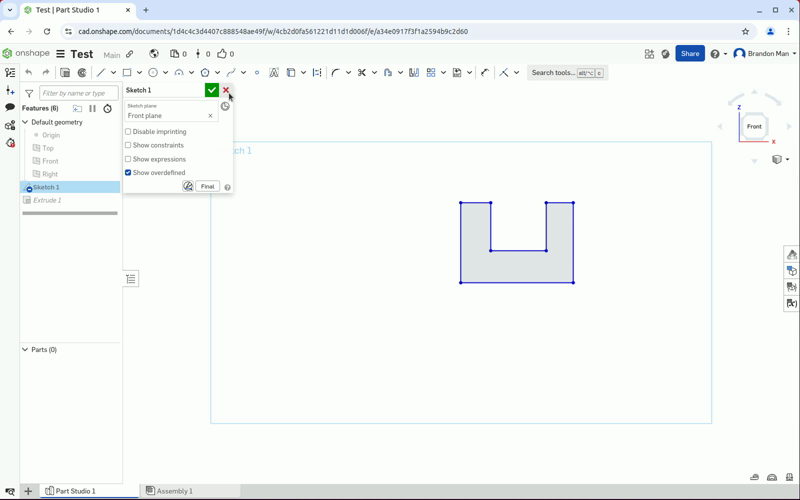
click(229, 92)
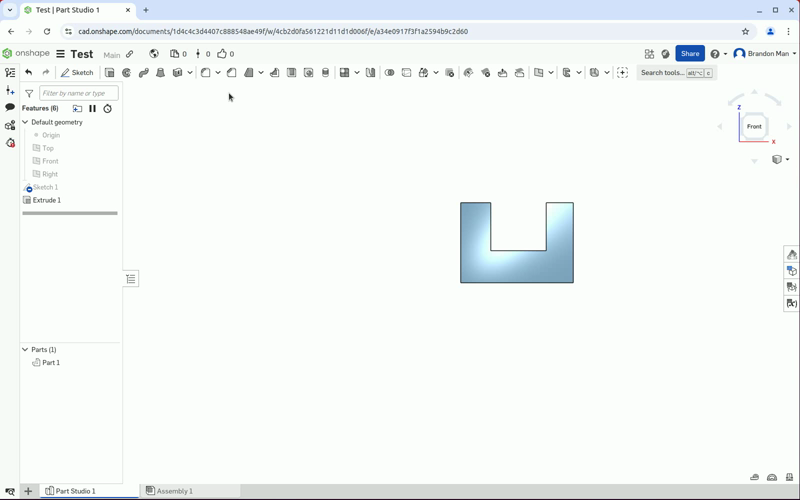
mouse_move(73, 352)
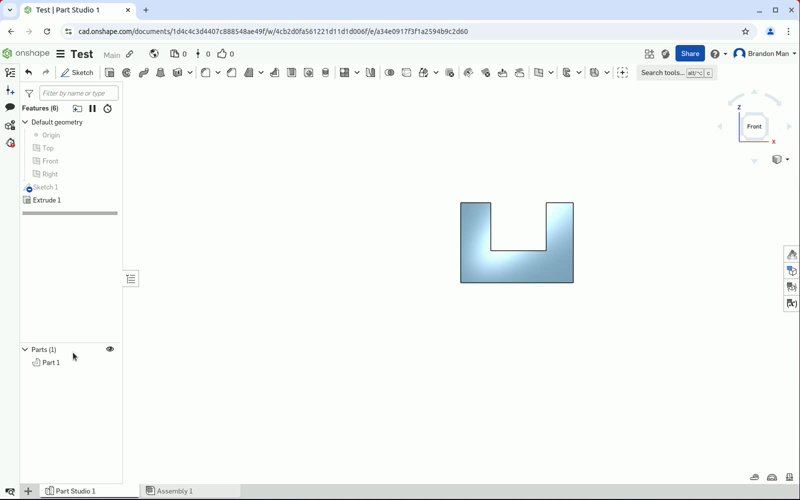
key(y)
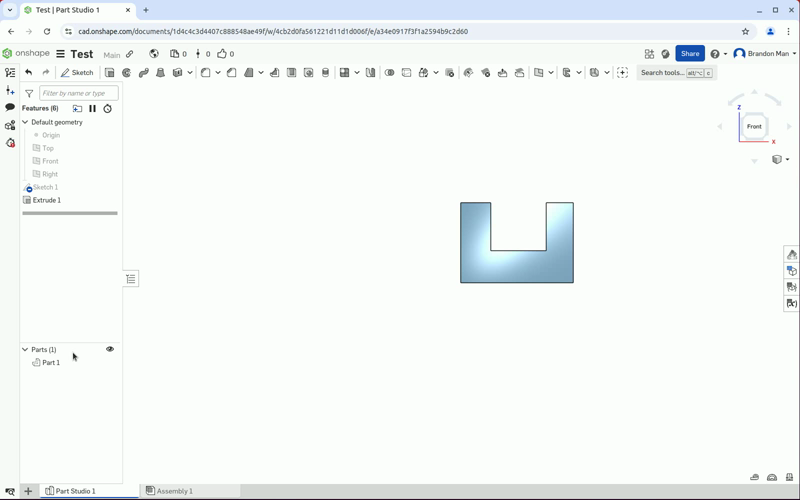
key(shift+p)
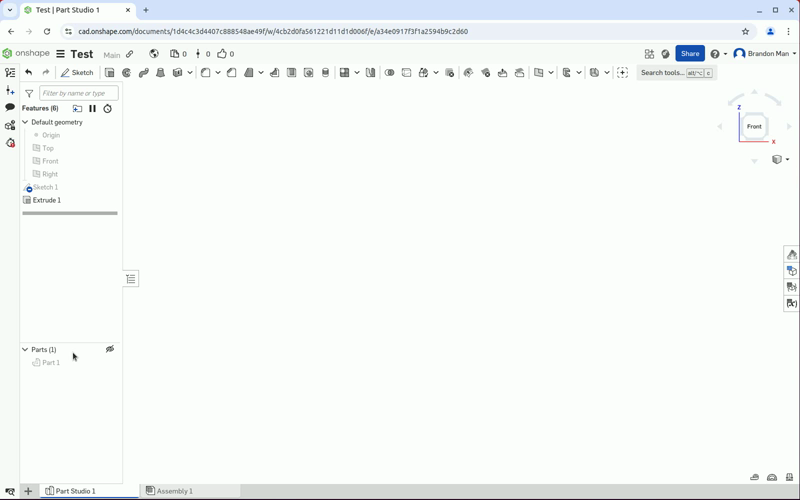
key(space)
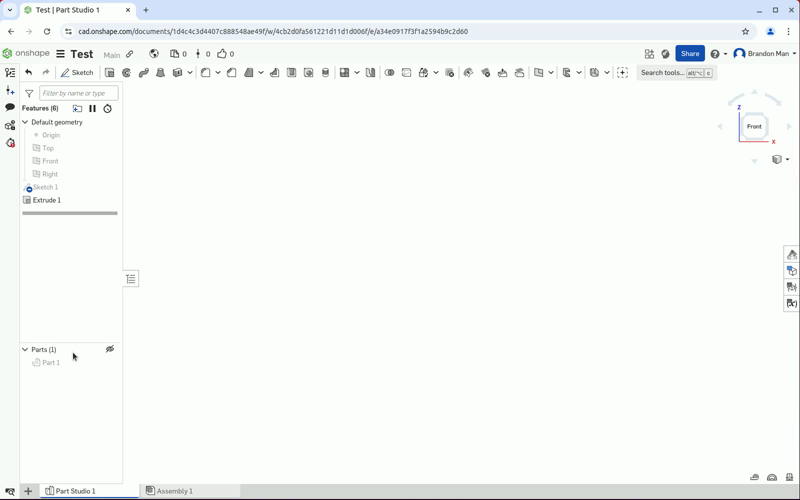
key_down(shift)
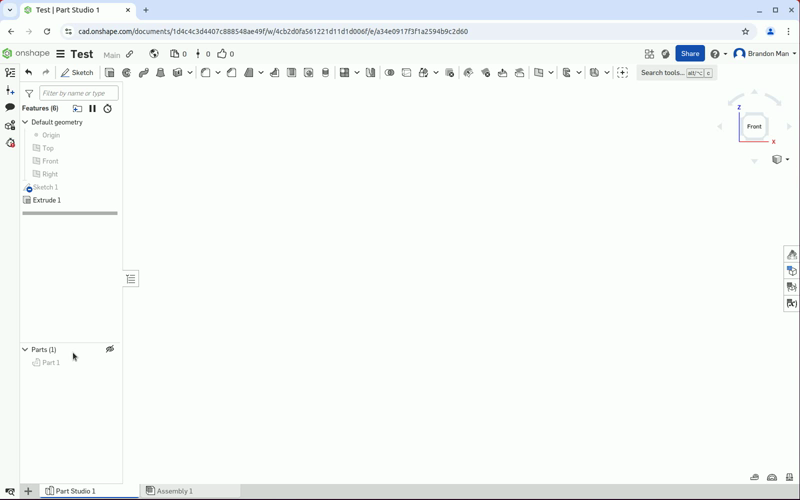
key(down)
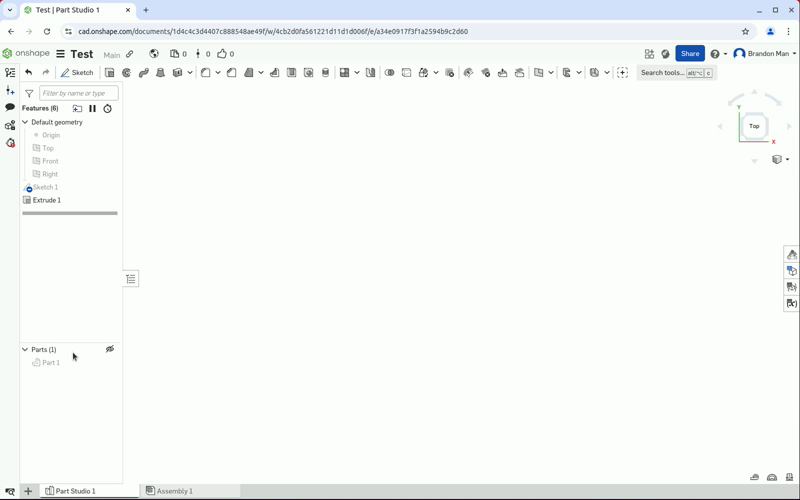
key_up(shift)
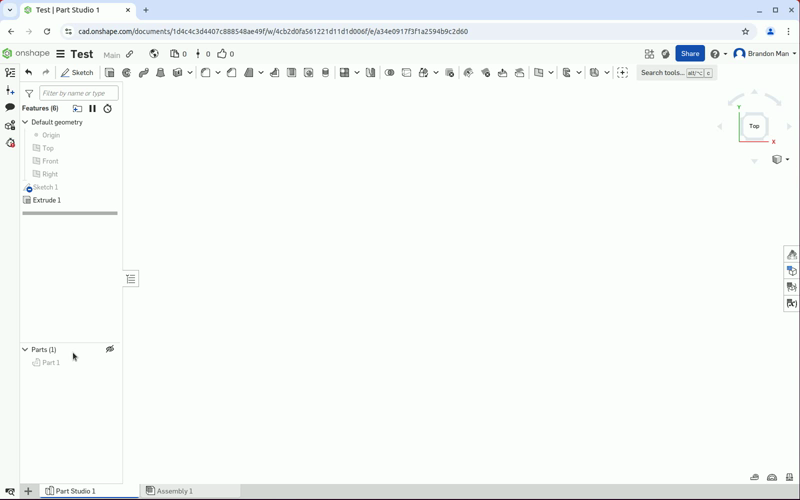
mouse_move(73, 352)
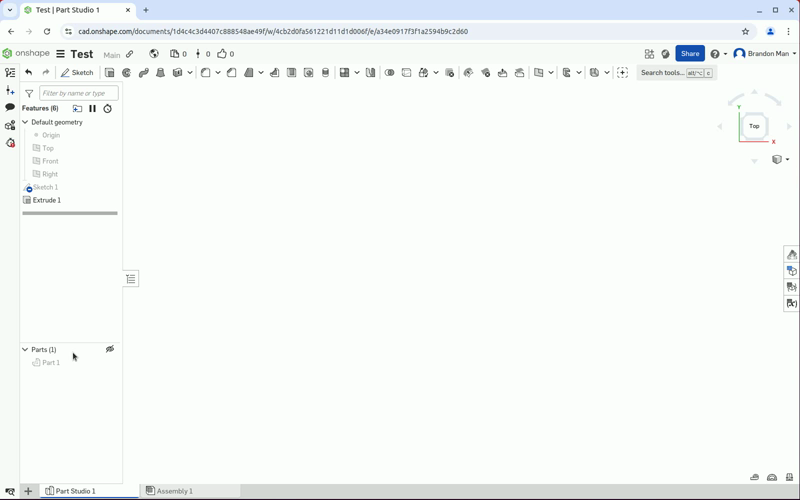
key(shift+y)
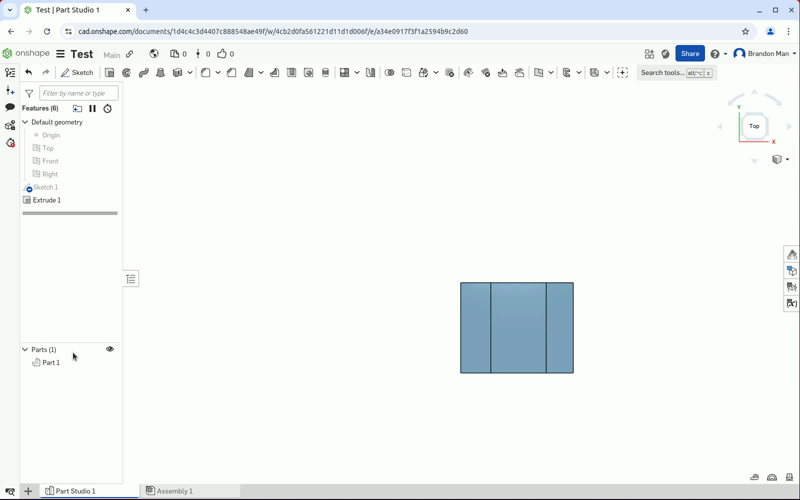
mouse_move(541, 75)
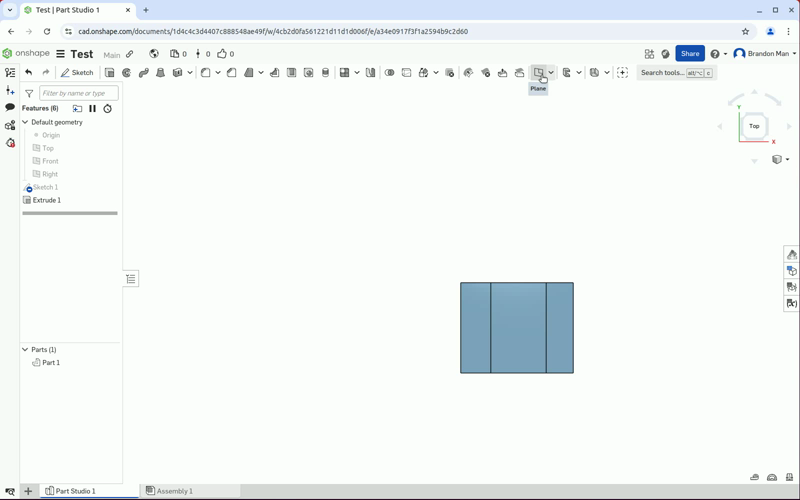
click(541, 75)
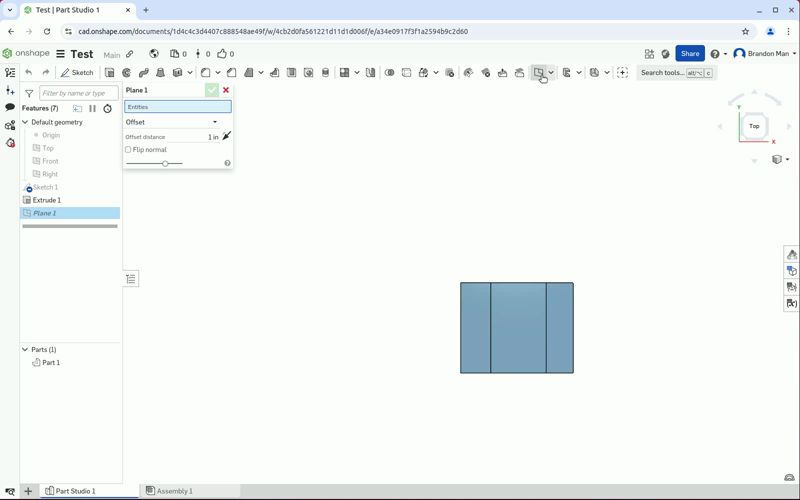
mouse_move(73, 150)
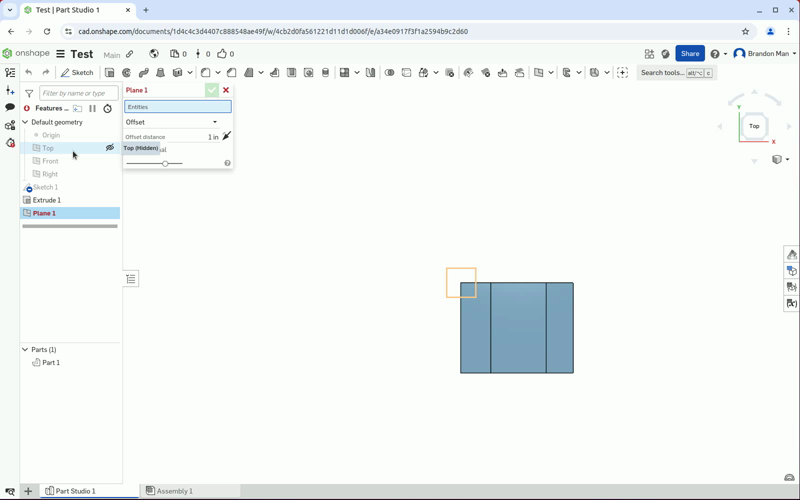
click(73, 150)
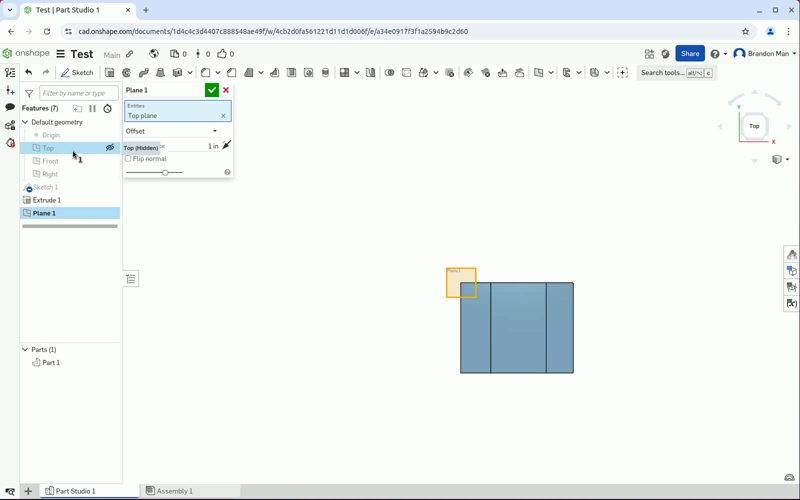
key(tab, 2)
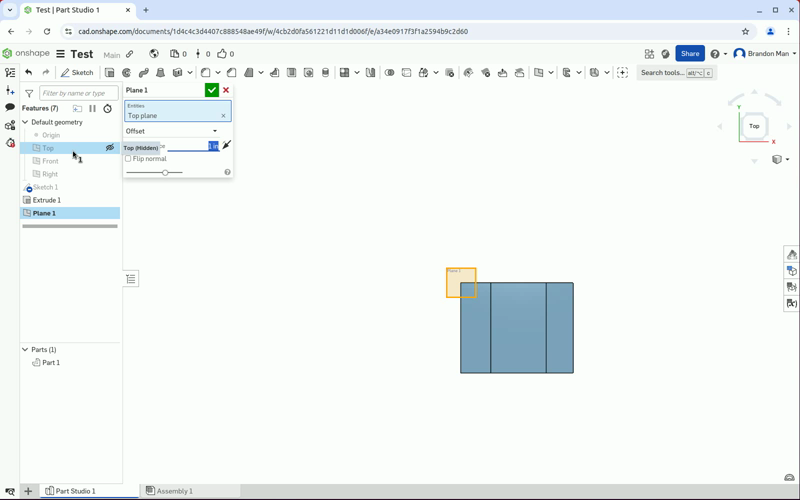
text(16.607)
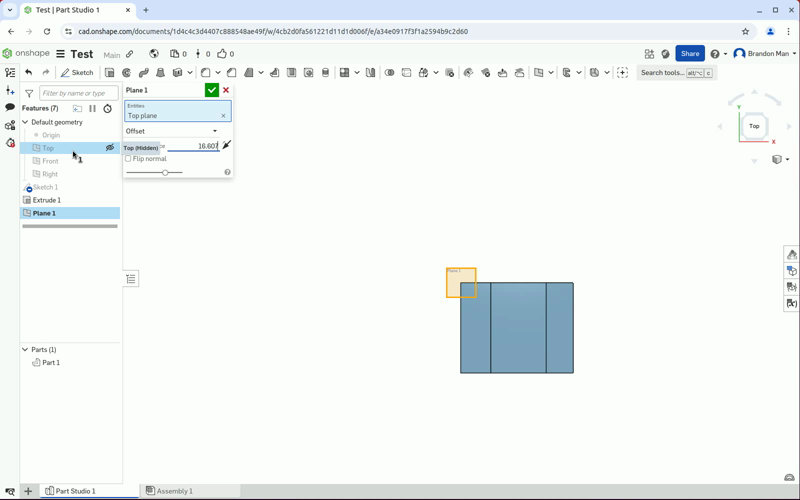
key(enter, 2)
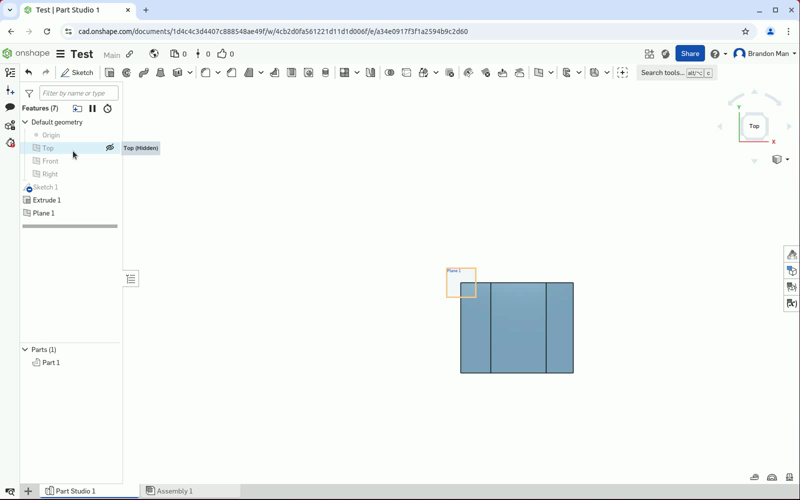
key(shift+s)
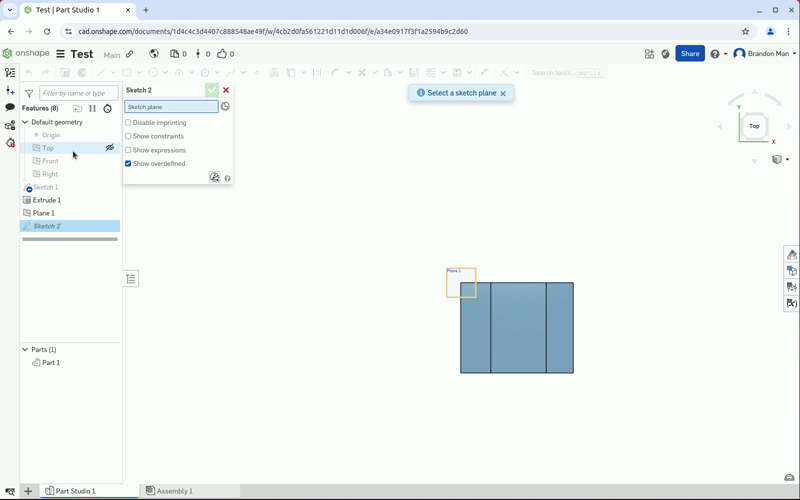
mouse_move(73, 215)
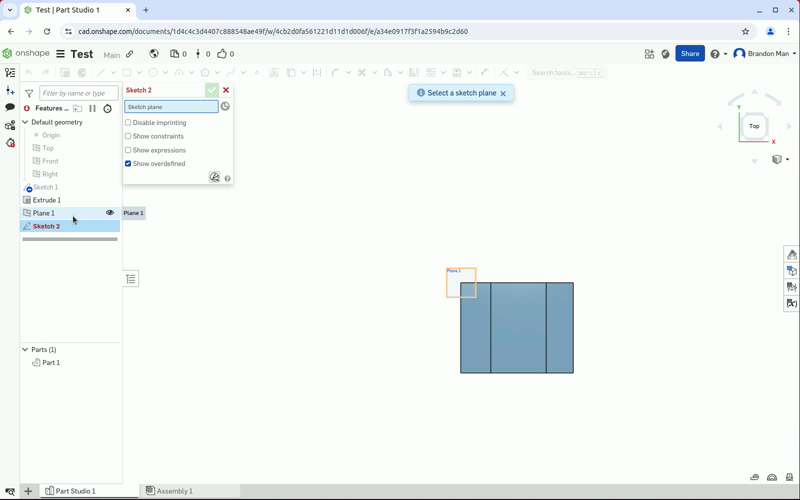
click(73, 215)
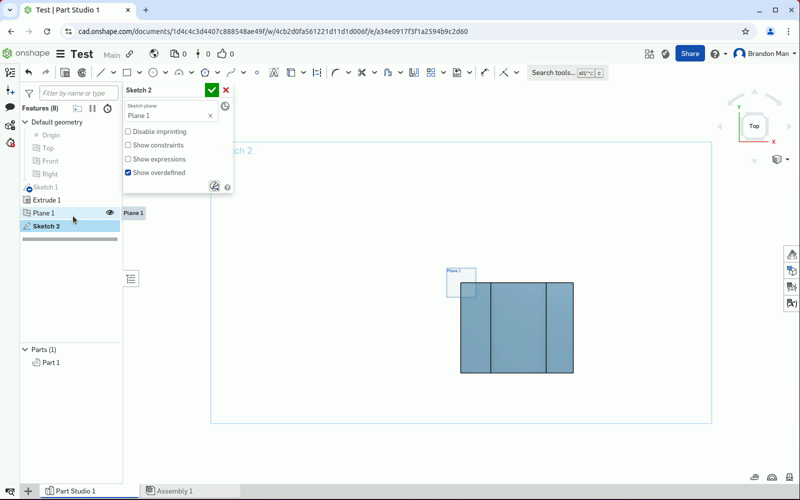
mouse_move(73, 352)
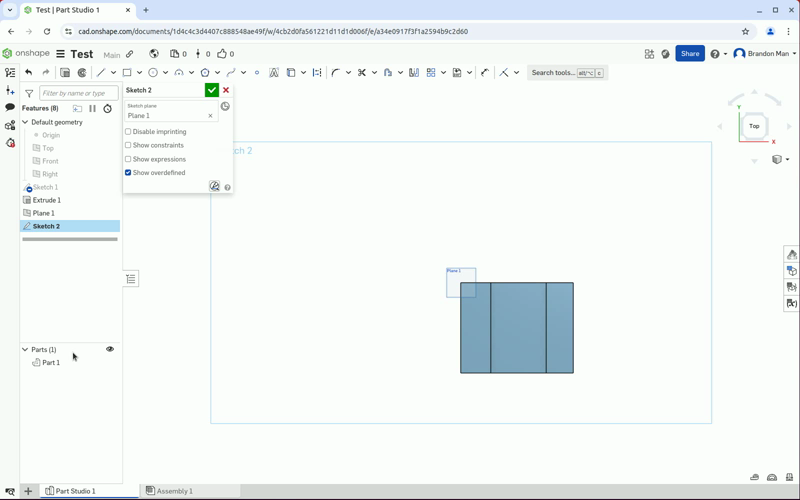
key(y)
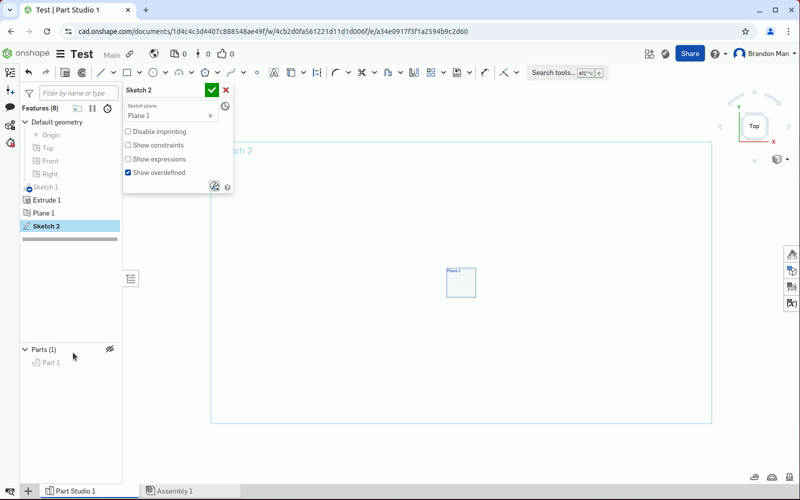
key(l)
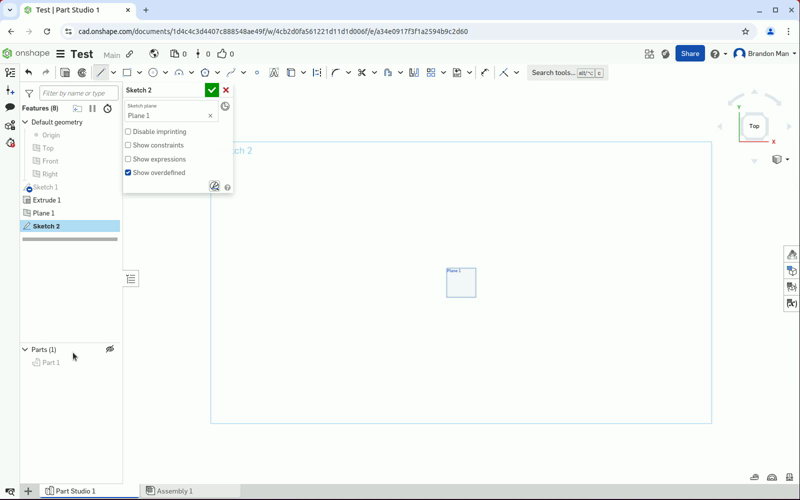
key_down(shift)
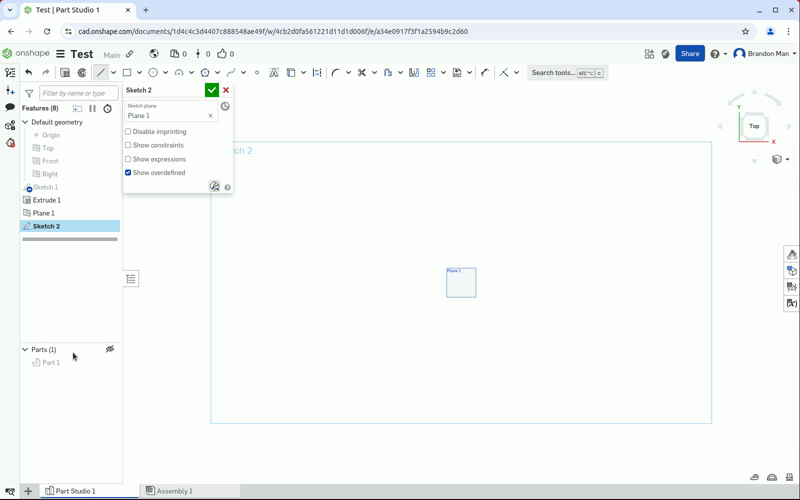
mouse_move(545, 340)
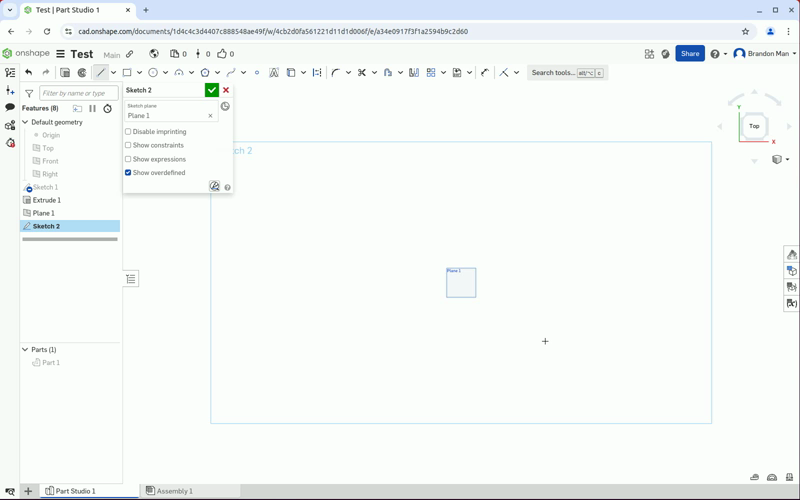
click(545, 340)
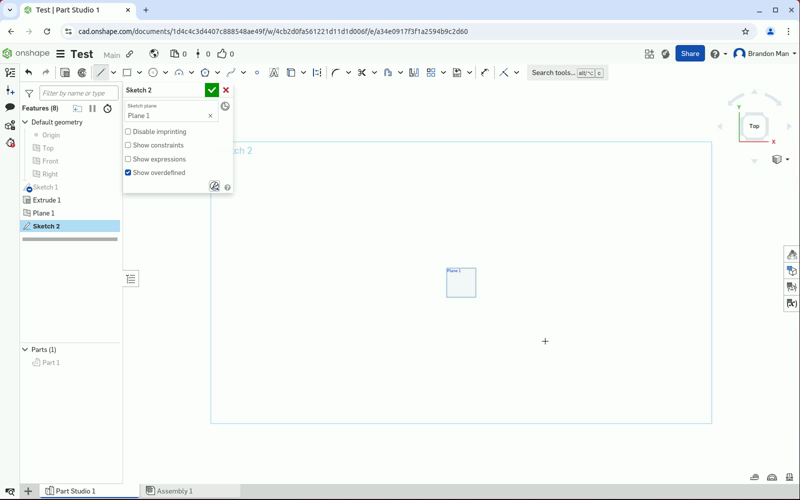
key_up(shift)
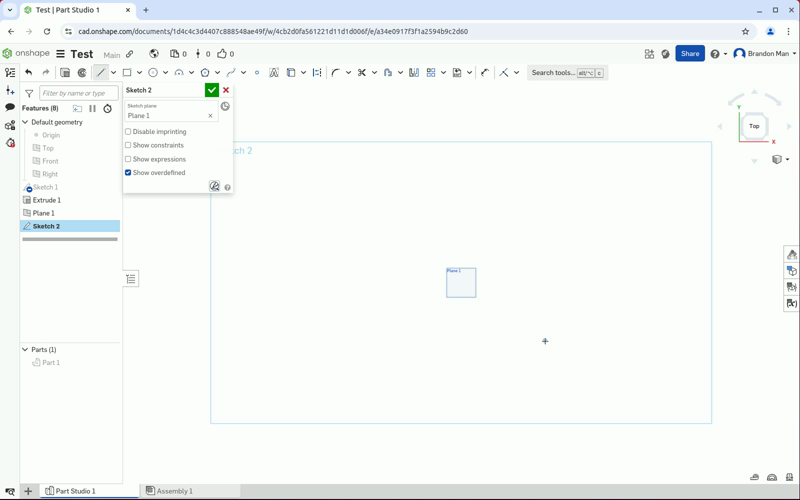
key_down(shift)
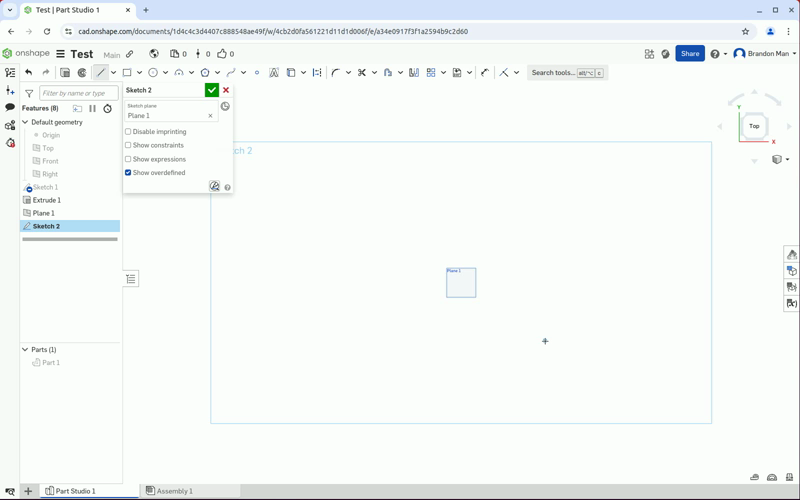
mouse_move(575, 340)
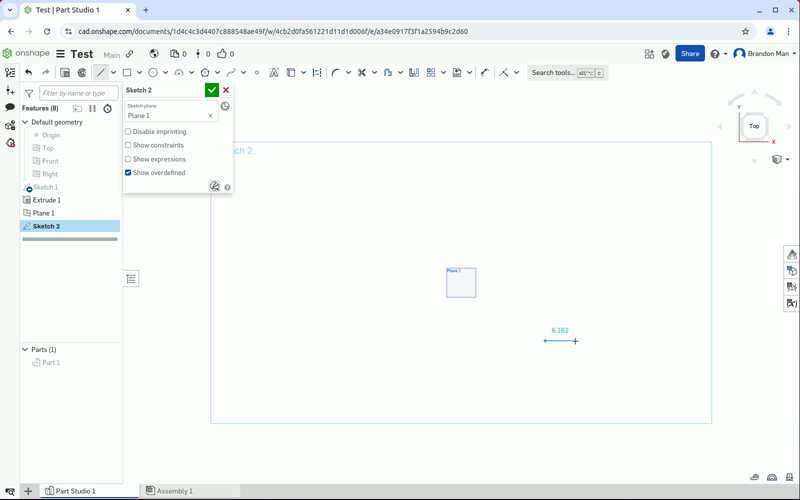
mouse_move(573, 340)
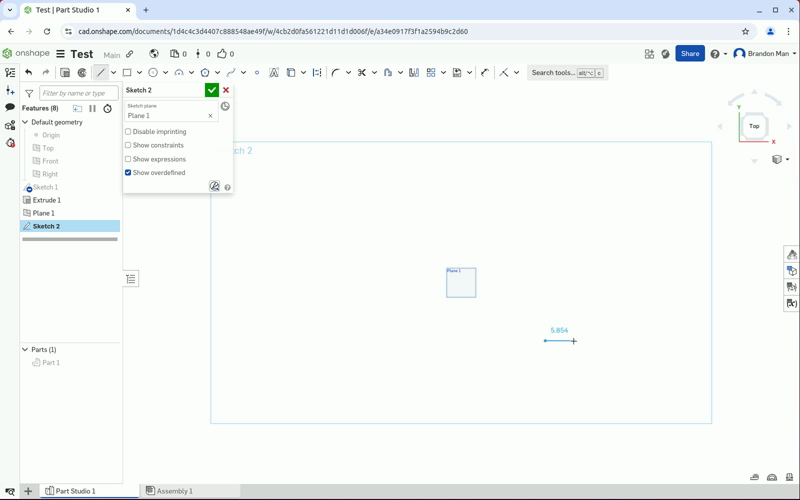
click(573, 340)
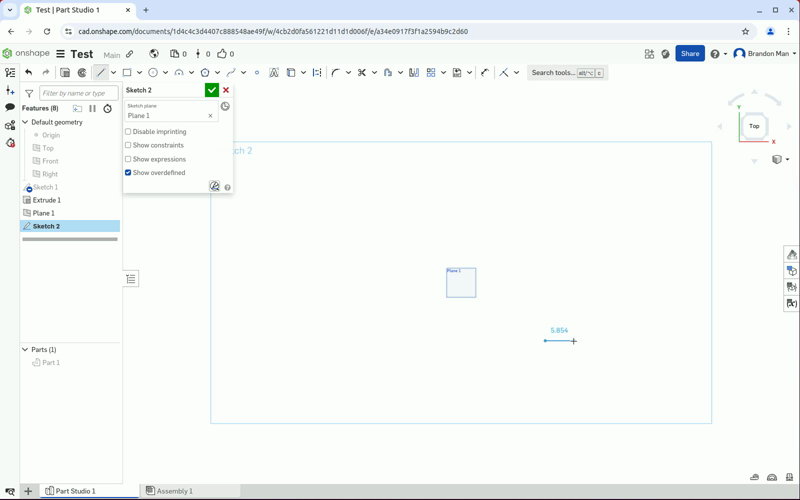
key_up(shift)
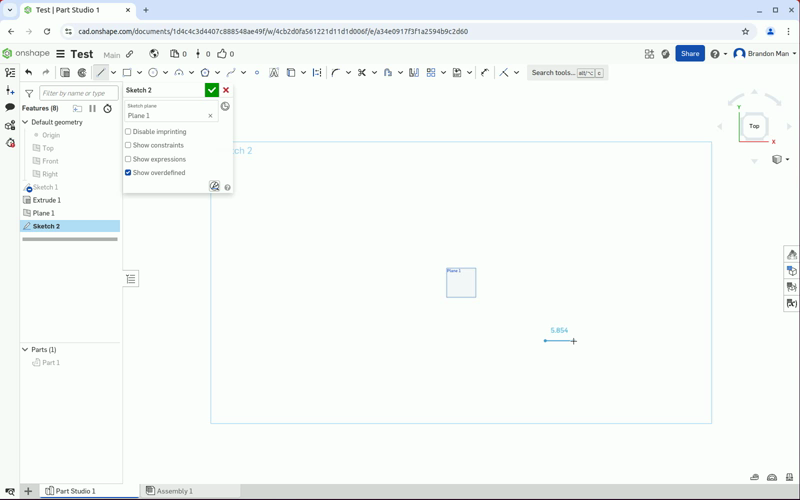
key_down(shift)
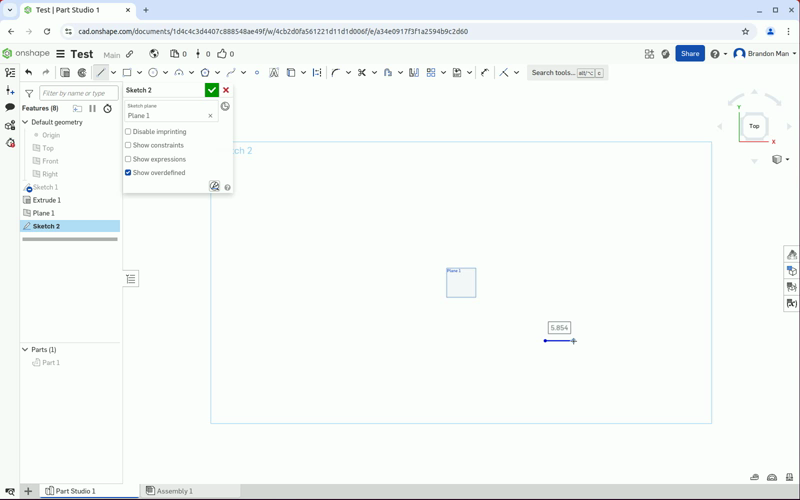
mouse_move(589, 340)
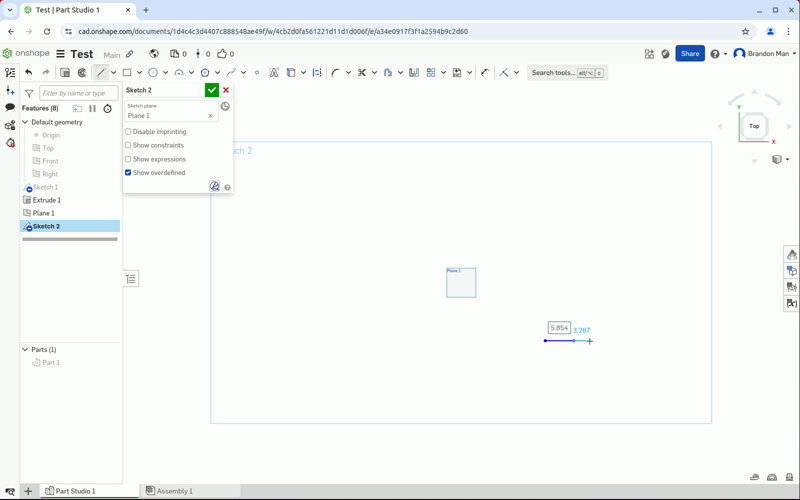
mouse_move(573, 309)
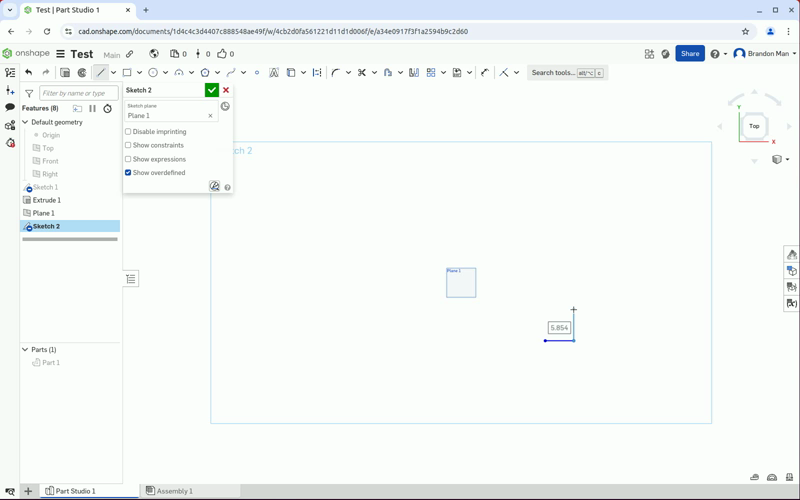
click(573, 309)
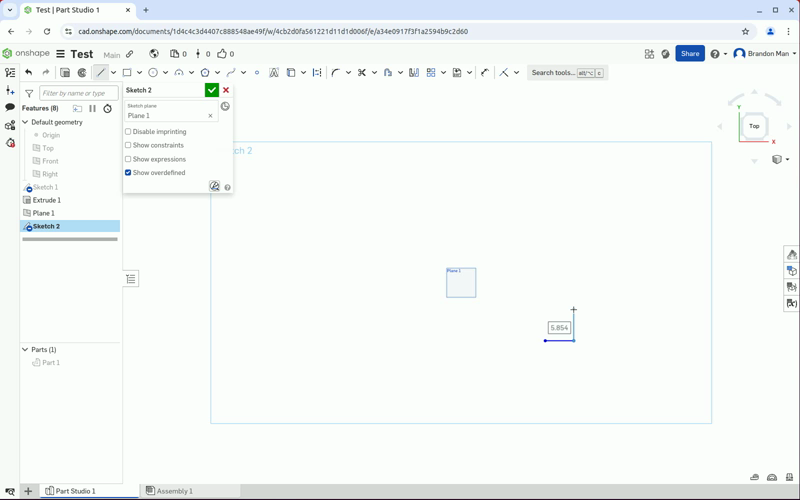
key_up(shift)
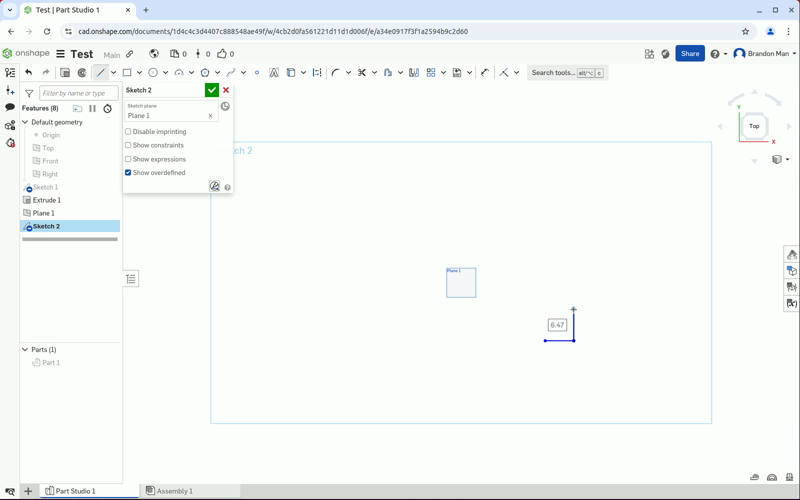
key_down(shift)
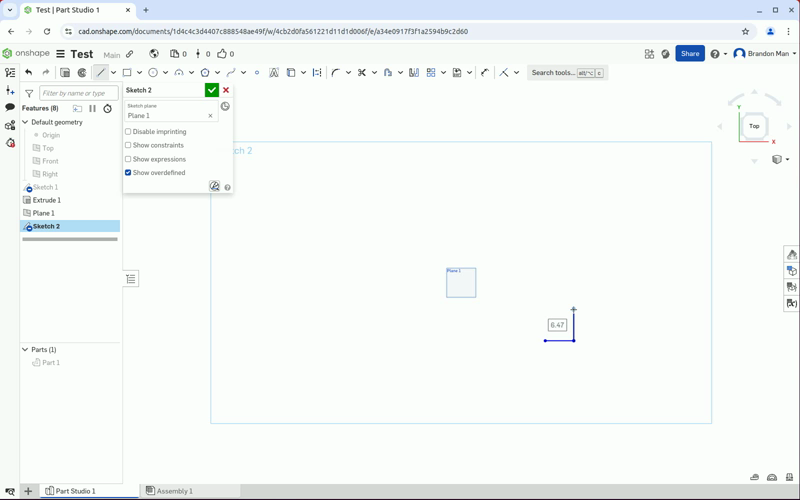
mouse_move(589, 309)
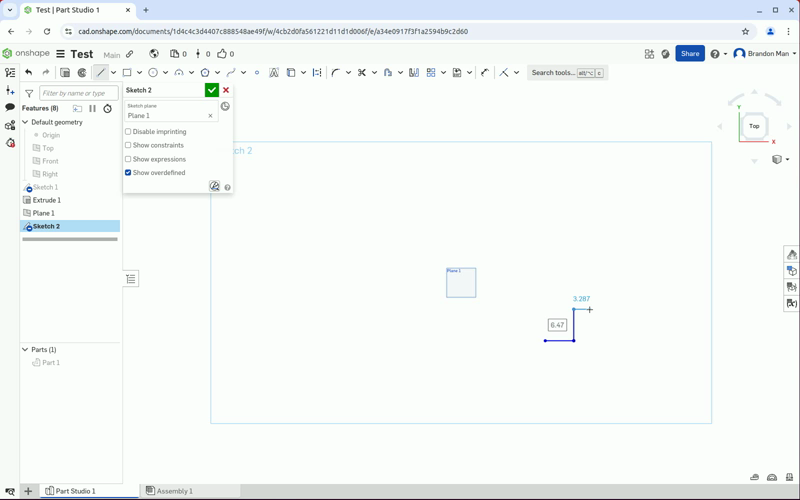
mouse_move(545, 309)
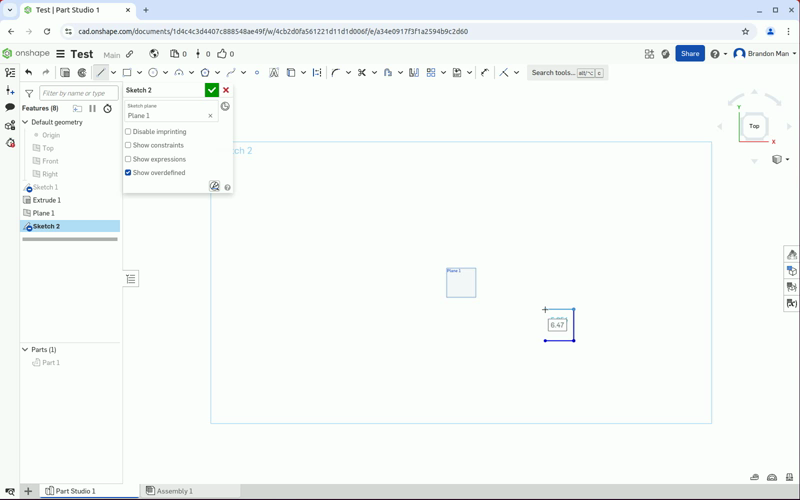
click(545, 309)
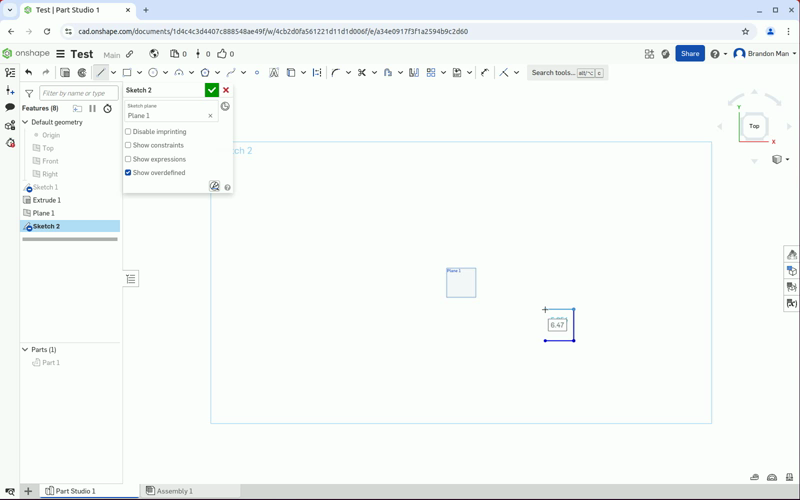
key_up(shift)
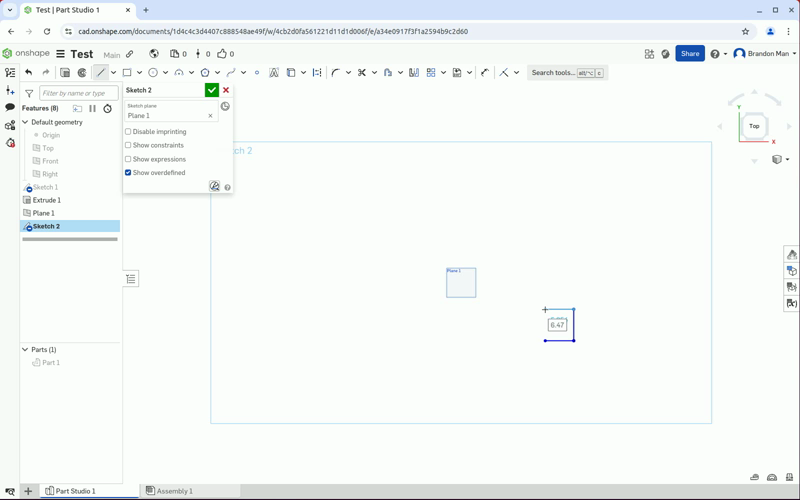
mouse_move(575, 309)
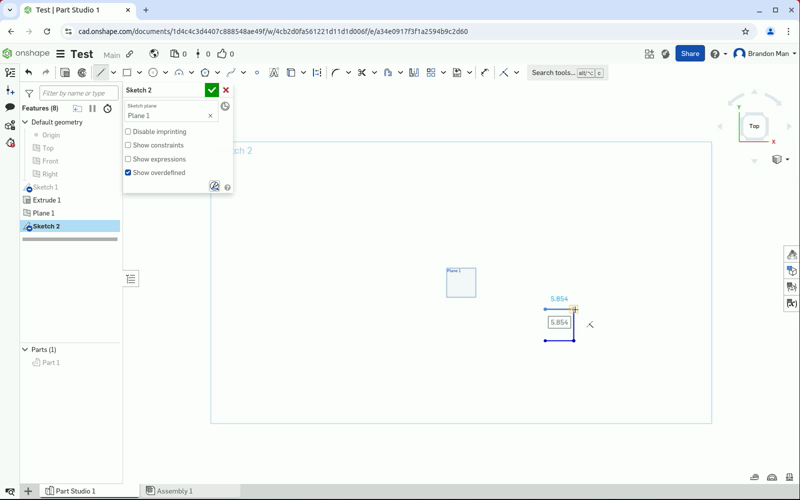
key_down(shift)
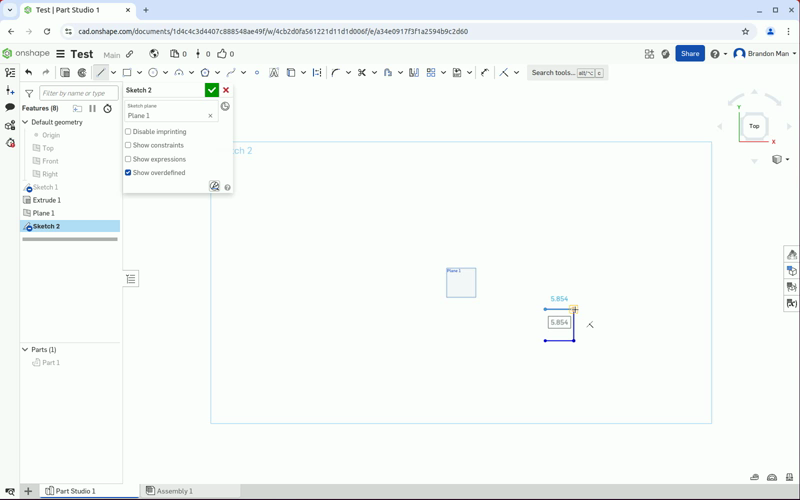
mouse_move(545, 340)
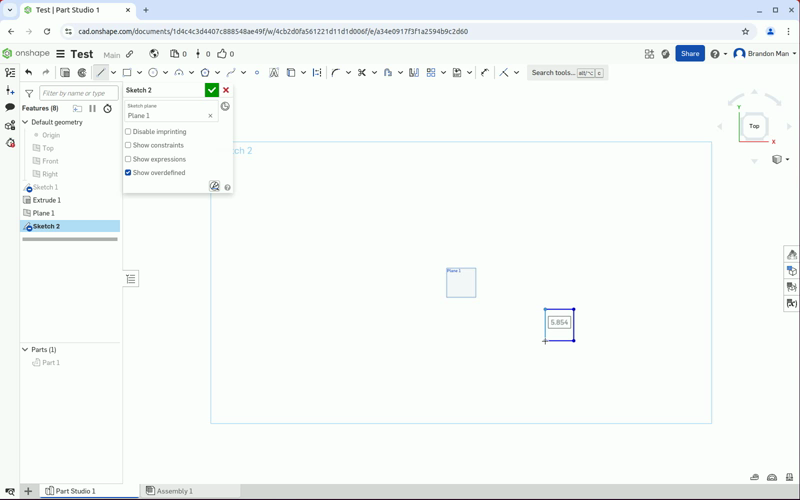
key_up(shift)
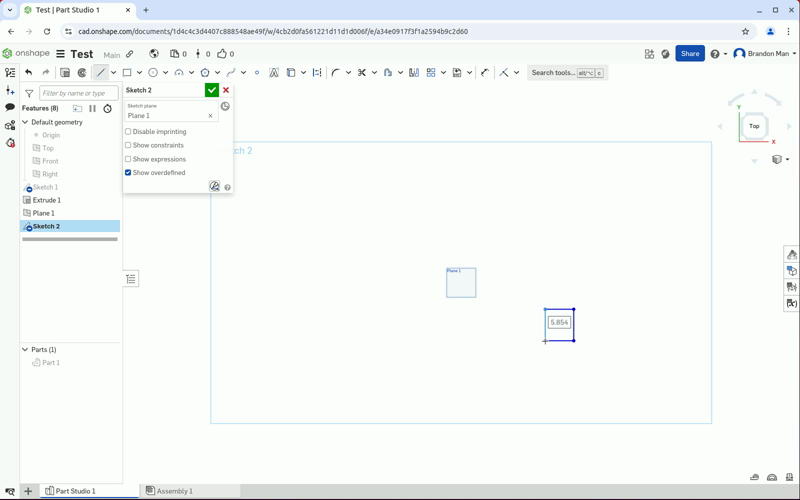
click(545, 340)
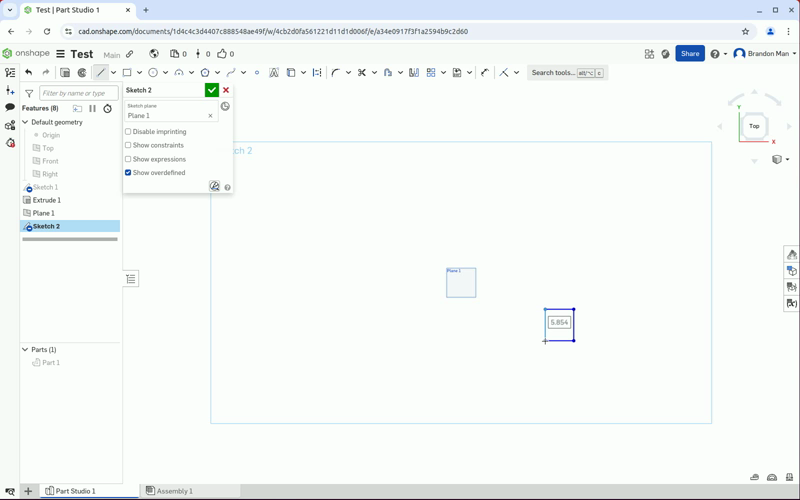
key(esc)
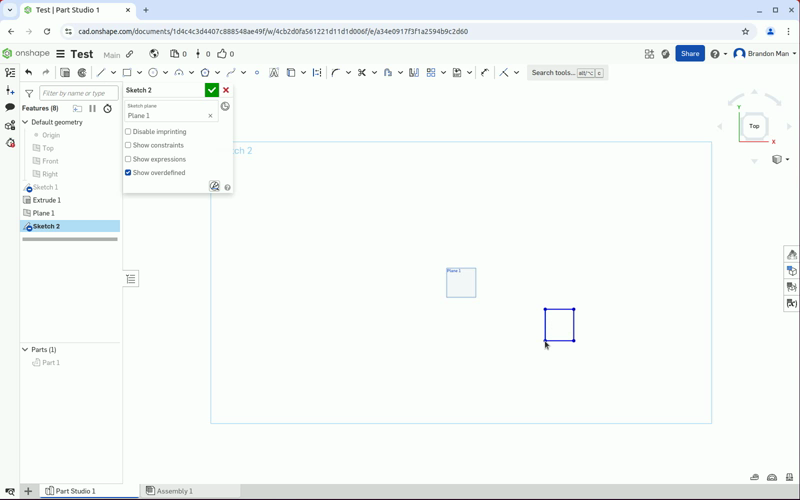
mouse_move(568, 329)
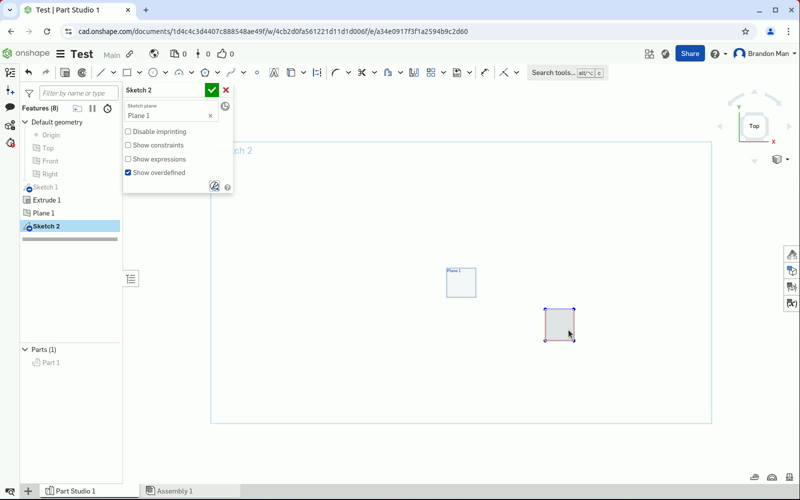
scroll(6)
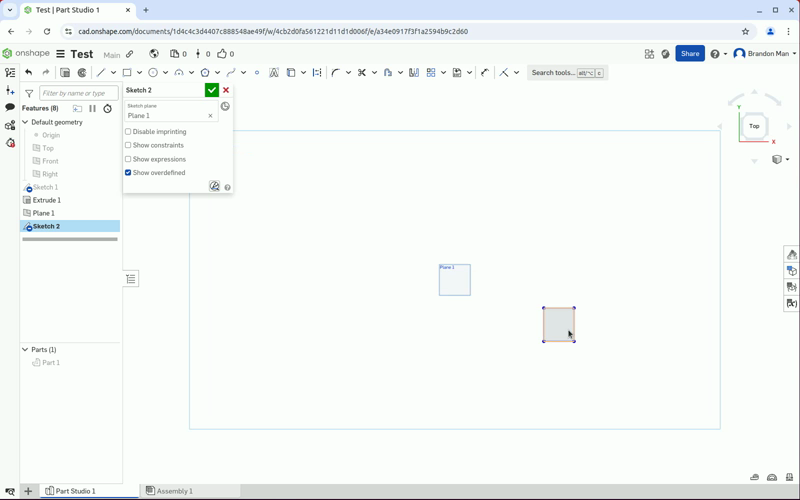
scroll(6)
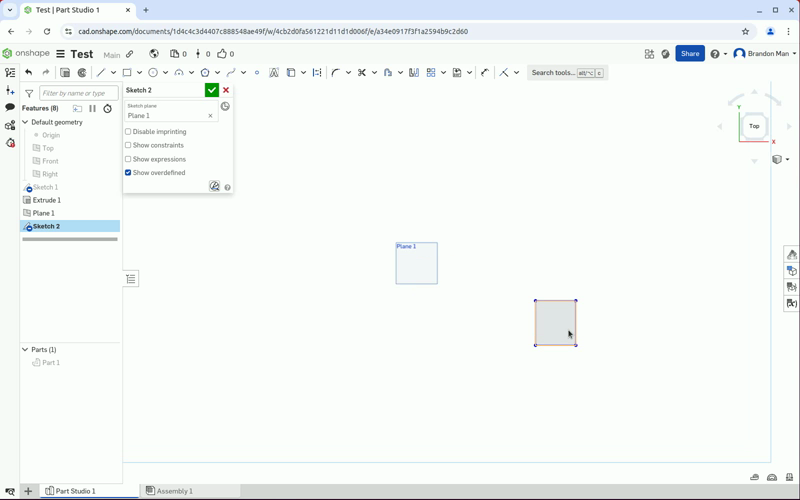
scroll(6)
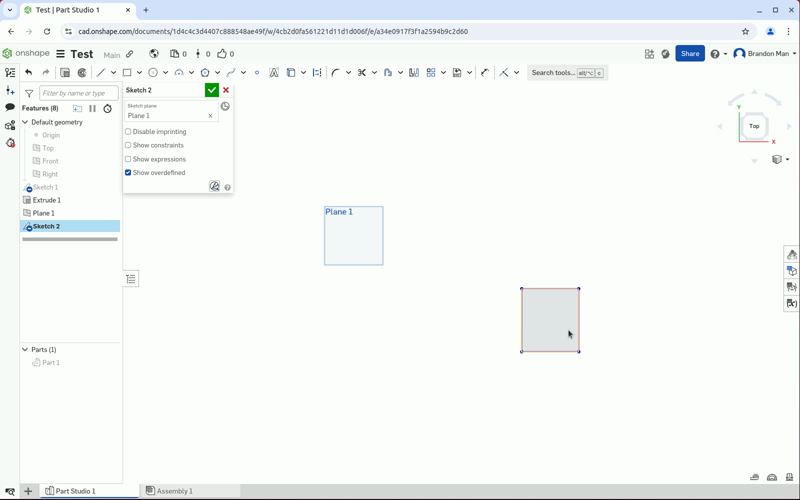
scroll(6)
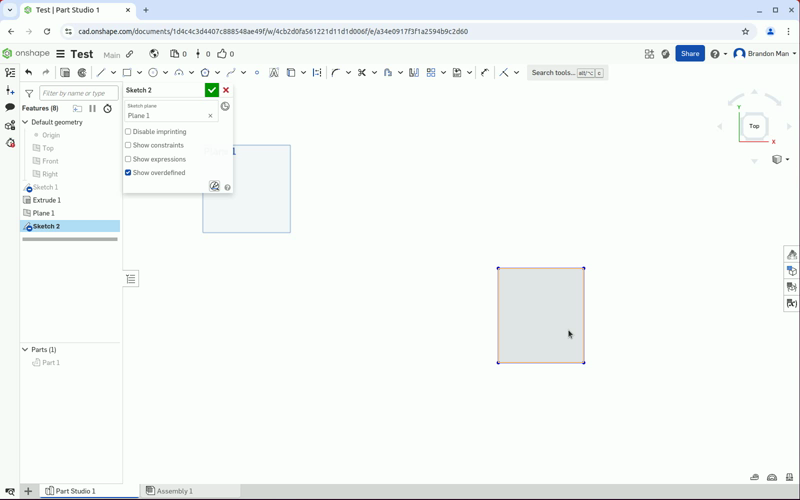
scroll(6)
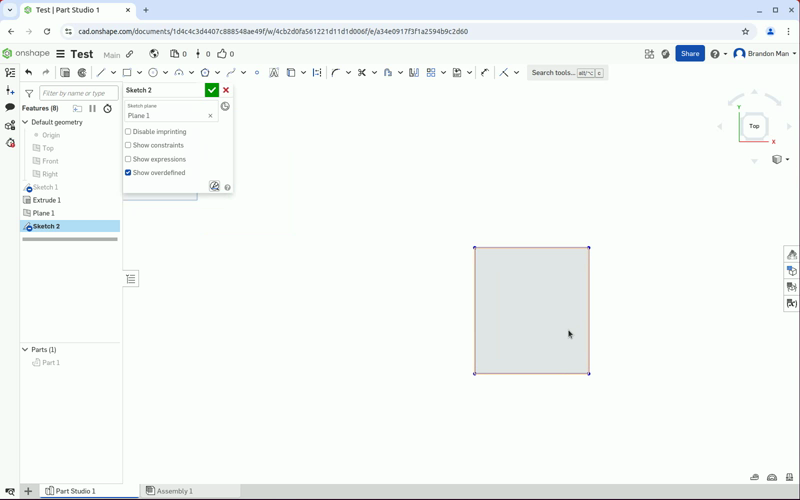
scroll(6)
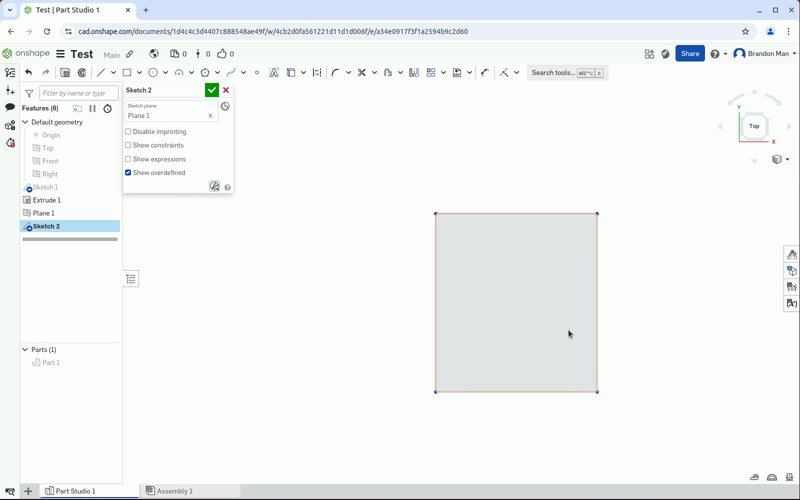
scroll(6)
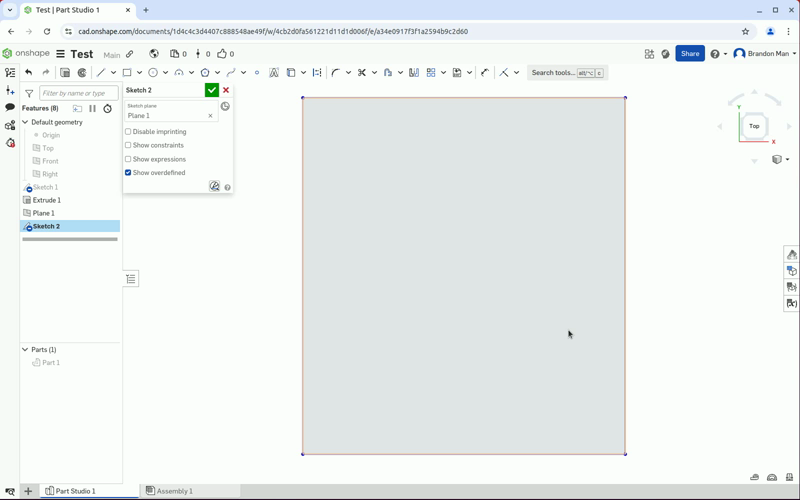
click(568, 329)
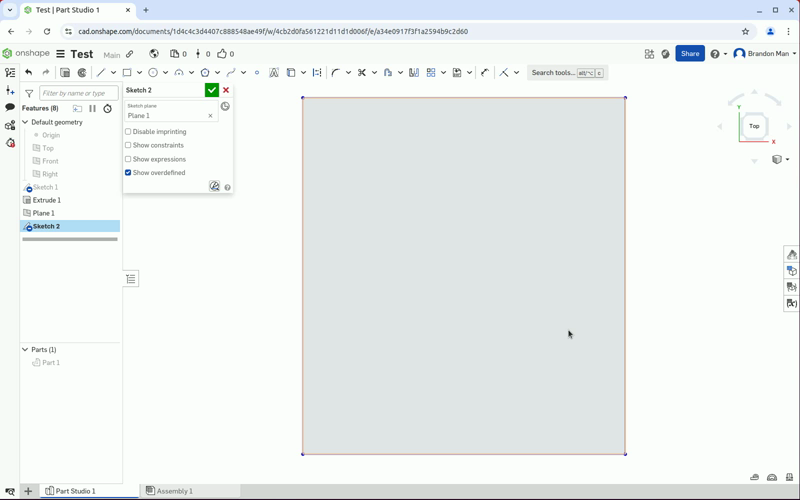
scroll(-6)
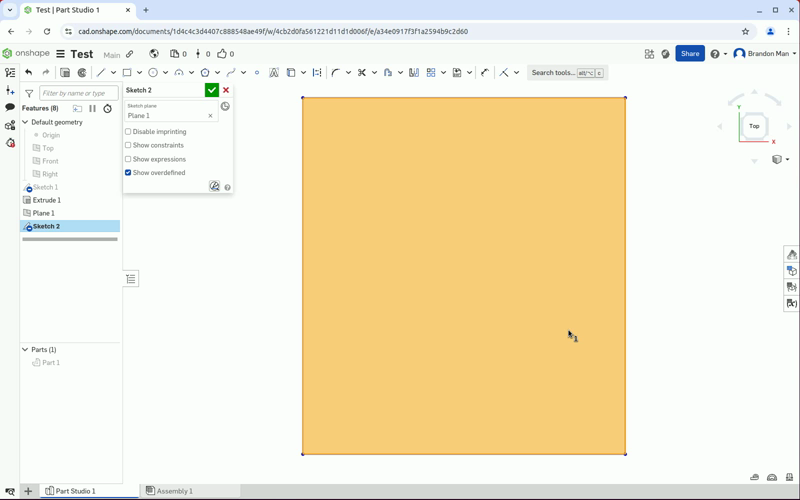
scroll(-6)
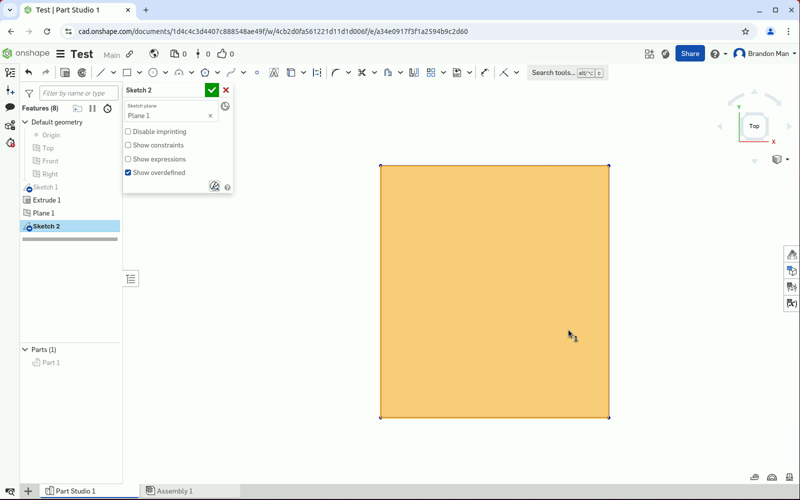
scroll(-6)
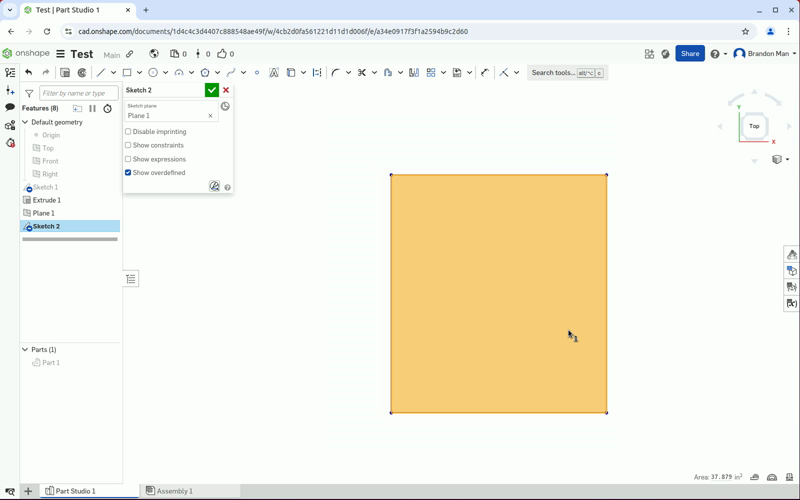
scroll(-6)
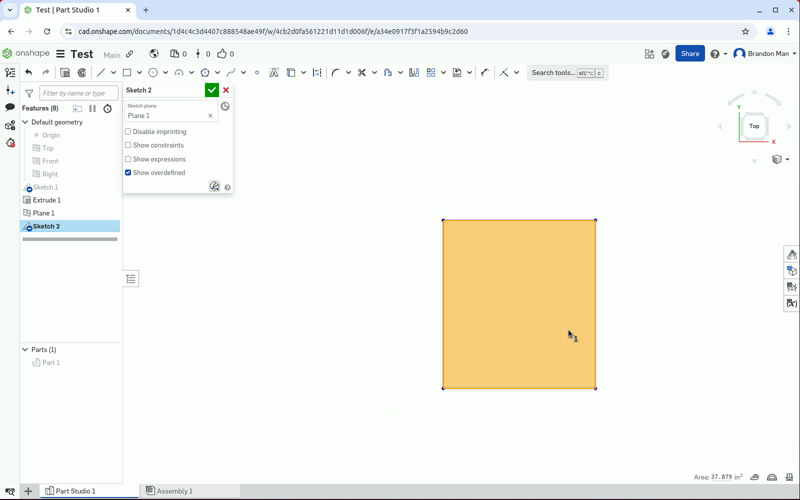
scroll(-6)
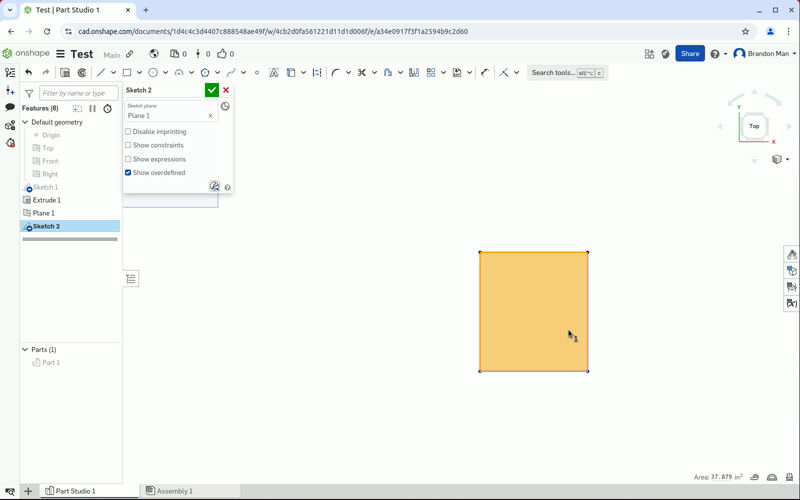
scroll(-6)
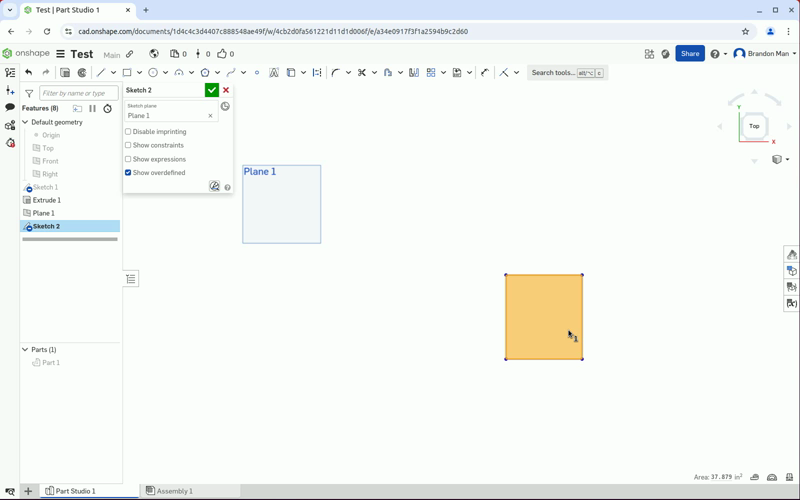
scroll(-6)
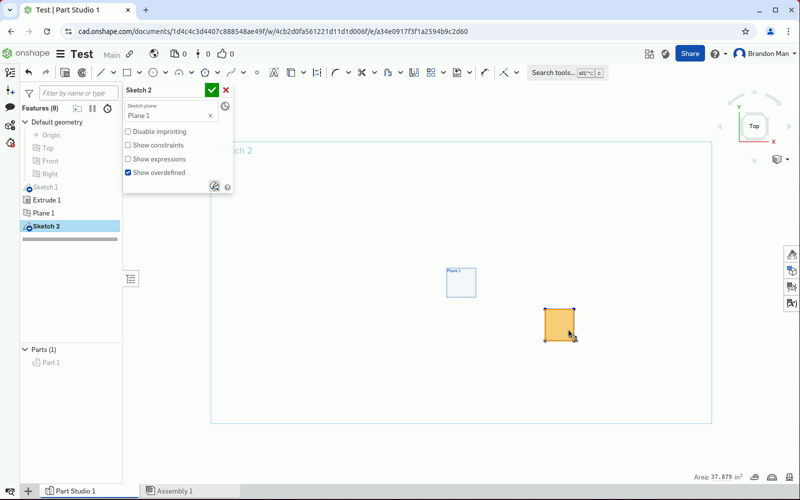
mouse_move(73, 352)
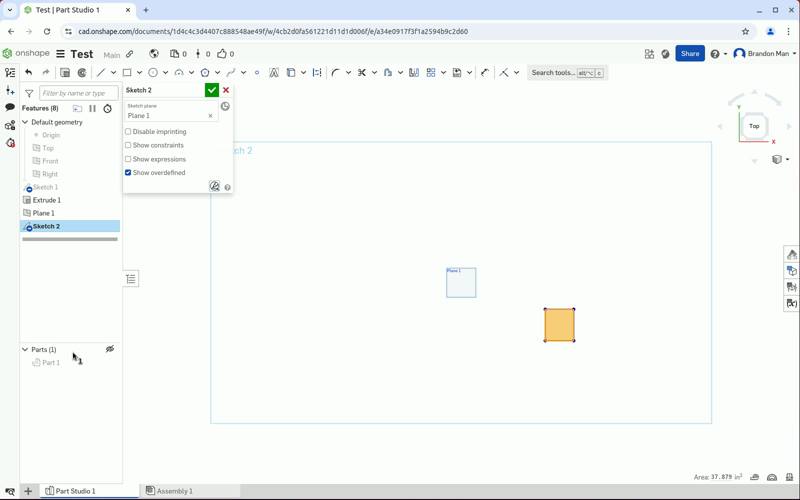
key(shift+y)
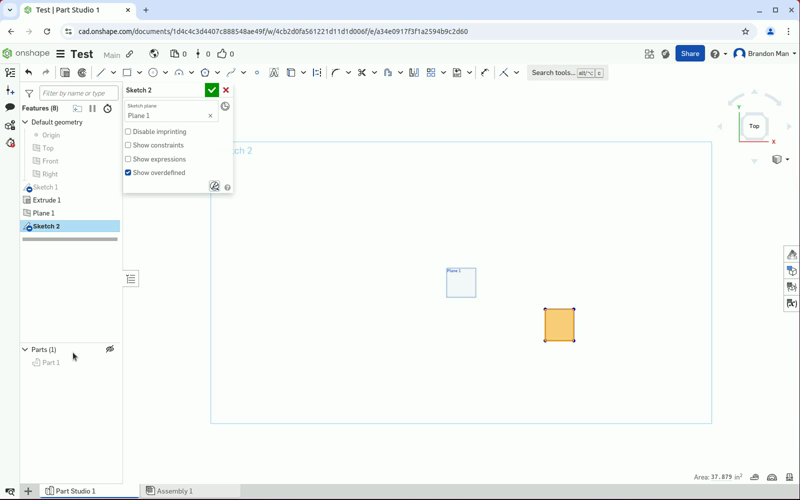
key(shift+e)
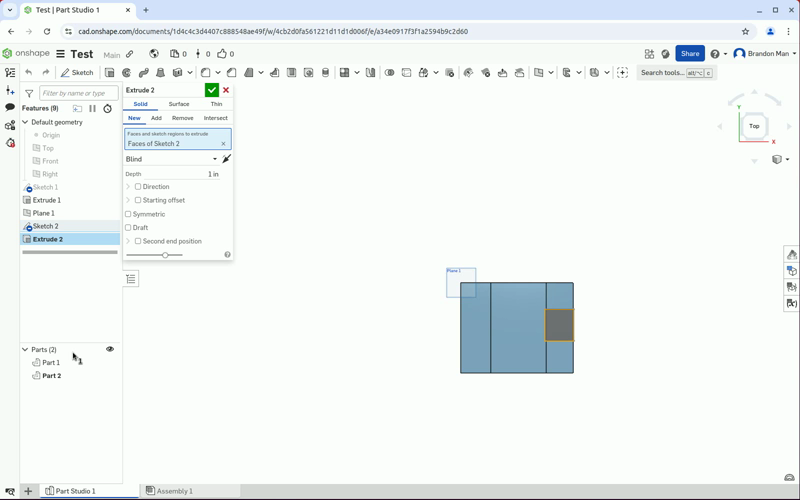
mouse_move(143, 106)
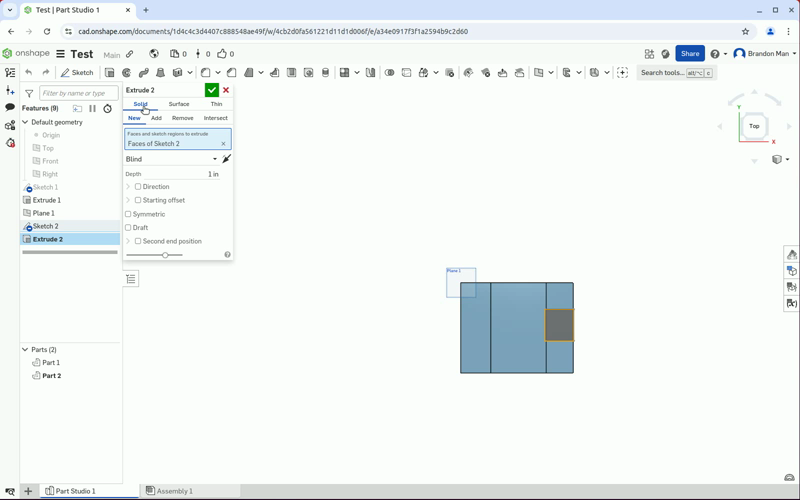
click(143, 106)
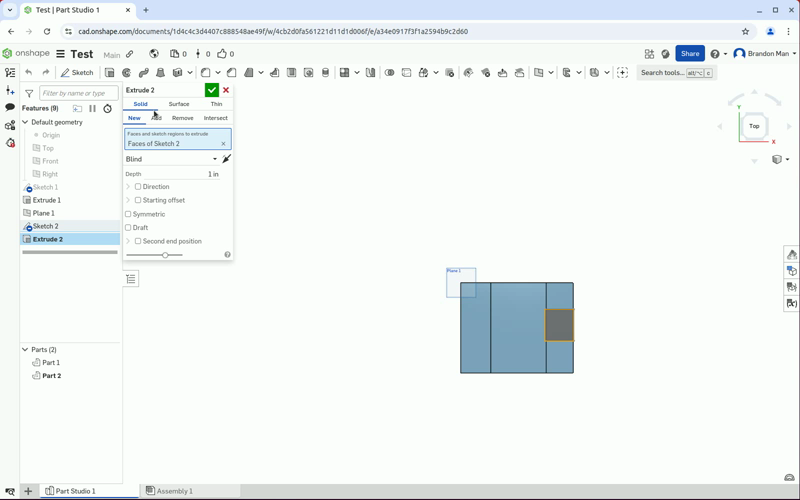
mouse_move(186, 120)
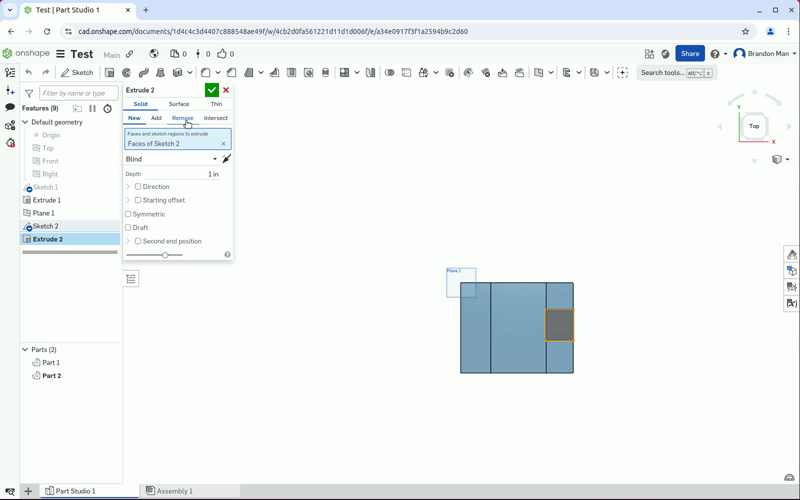
click(186, 120)
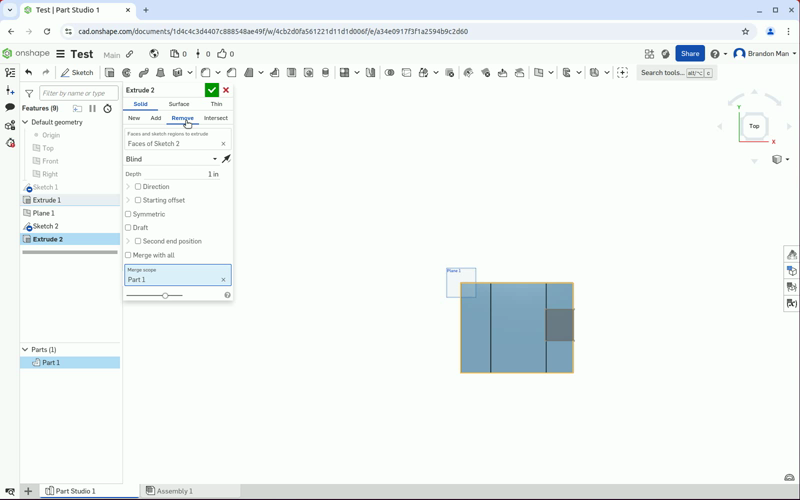
key(tab, 4)
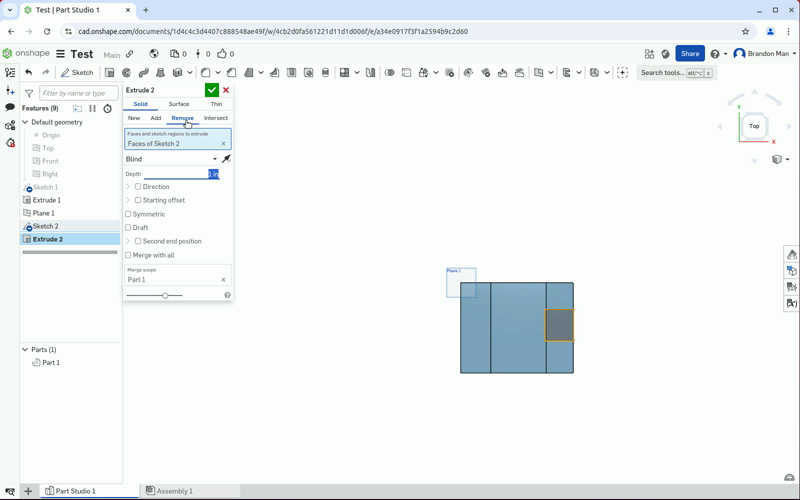
text(5.777)
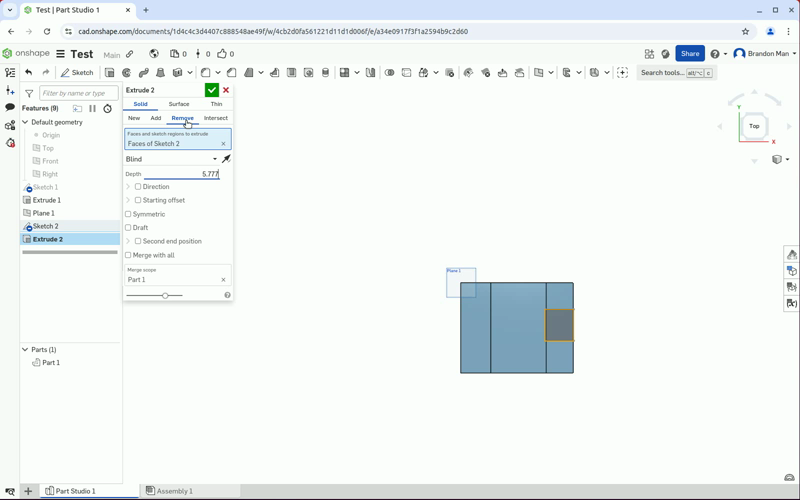
key(tab, 6)
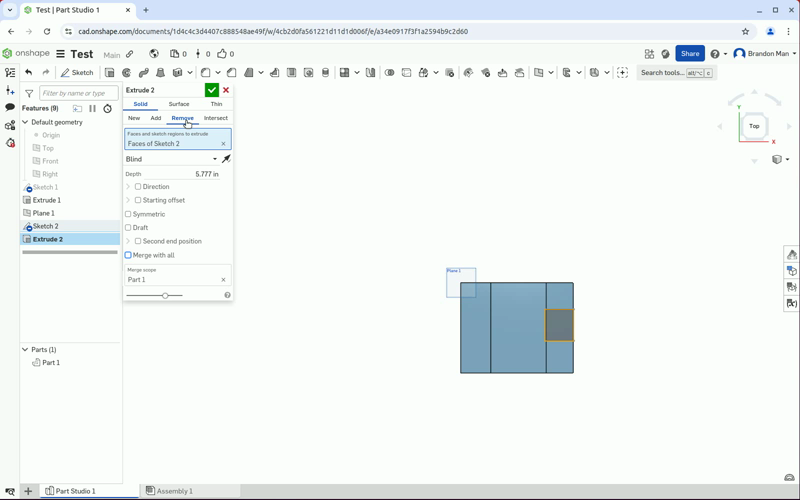
key(space)
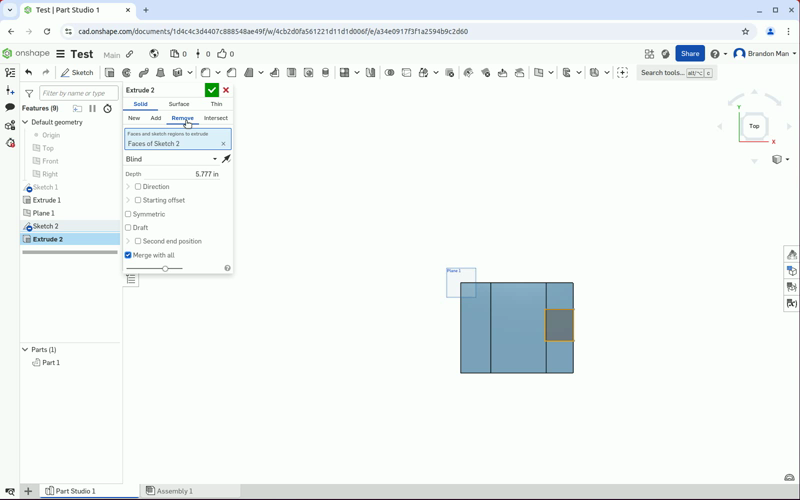
key(enter)
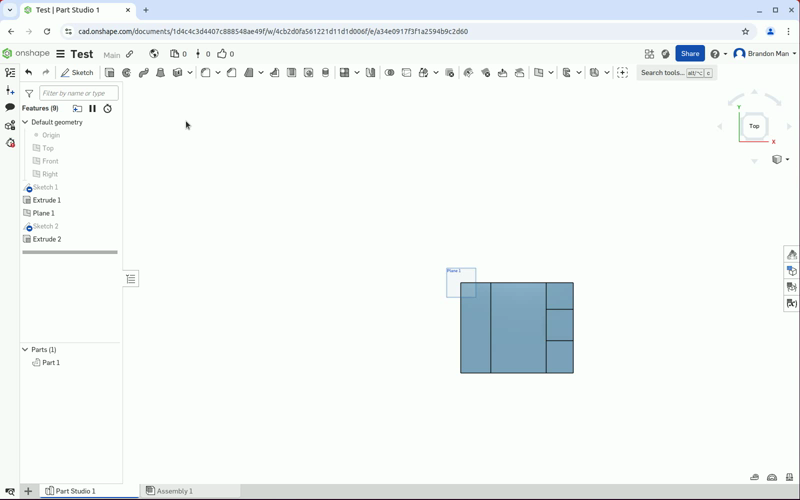
key(shift+h)
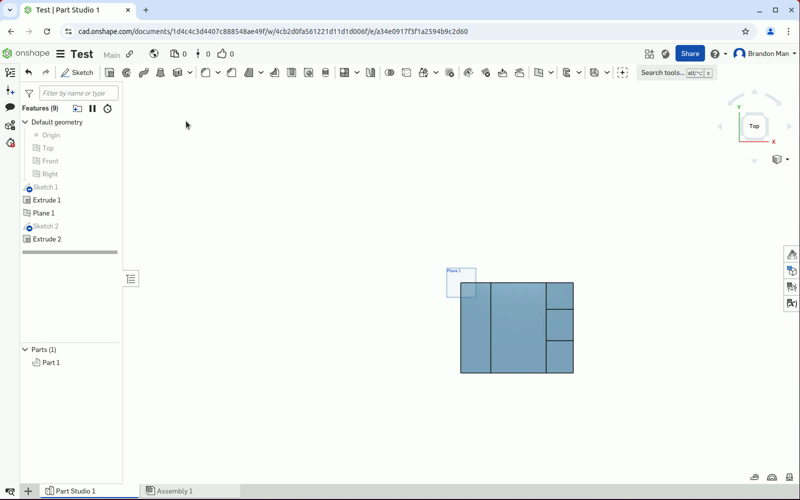
key(shift+h)
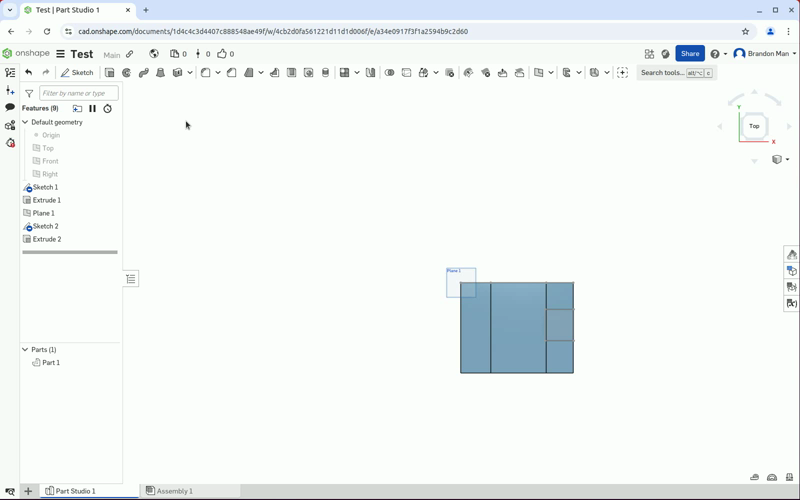
key(shift+7)
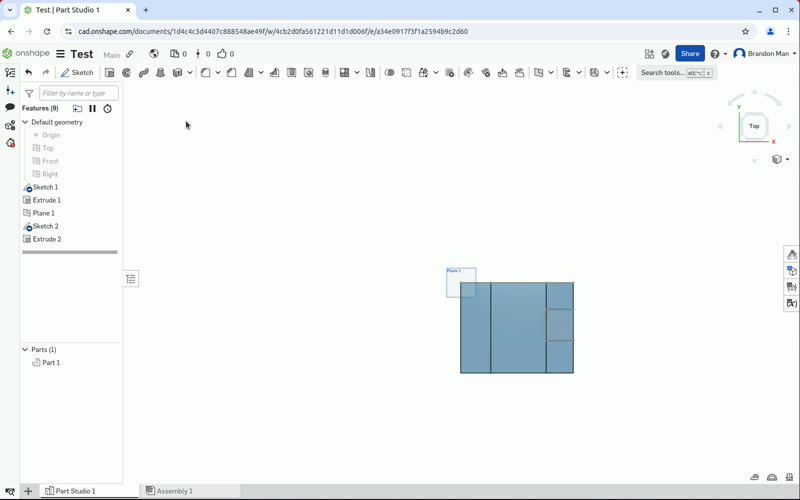
key(up, 3)
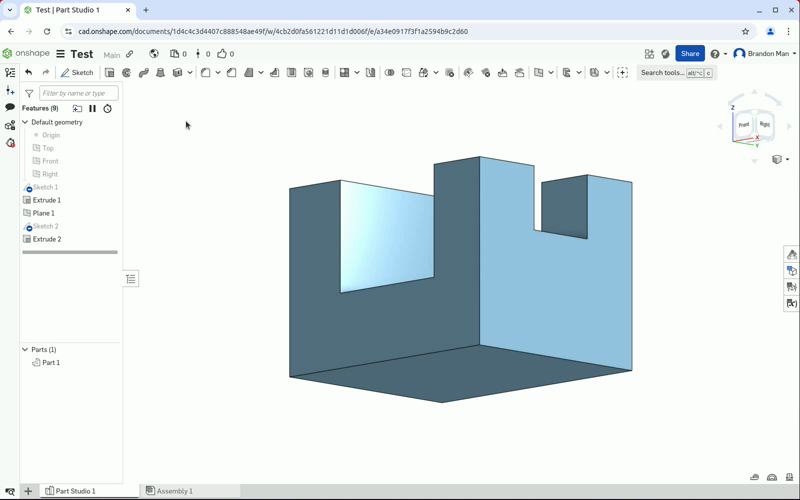
key(left, 3)
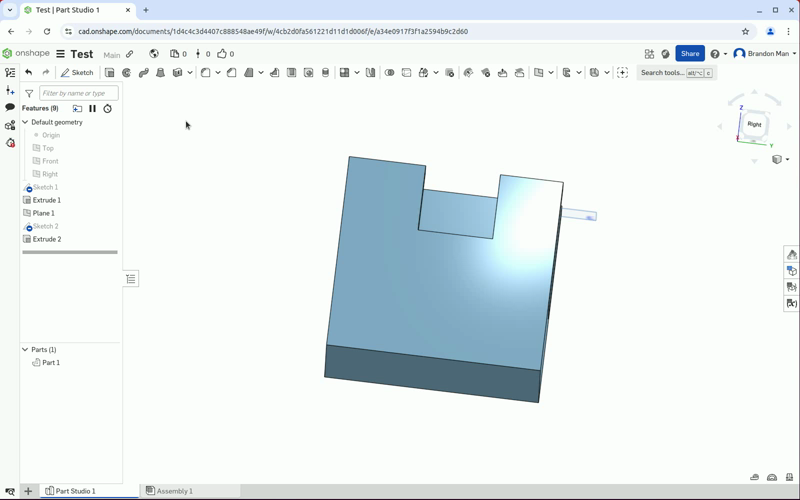
key(right, 3)
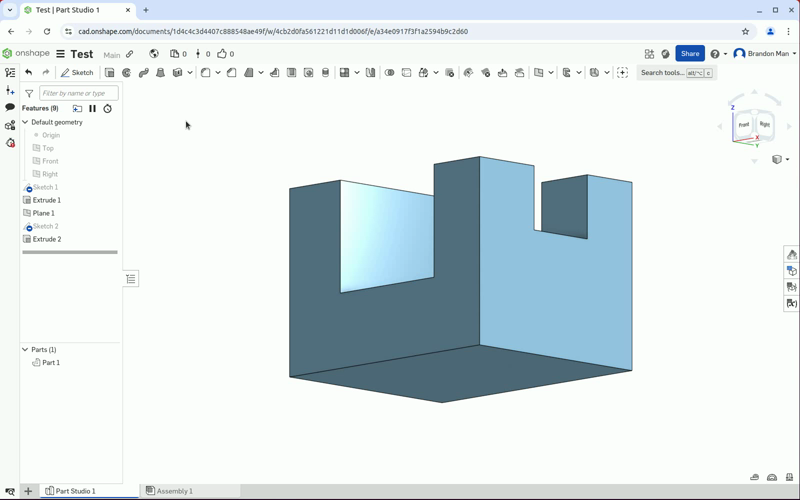
key(down, 3)
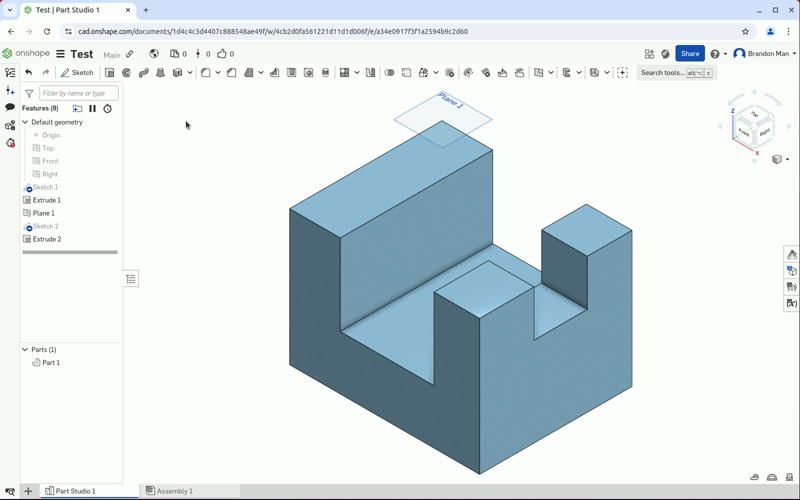
mouse_move(73, 189)
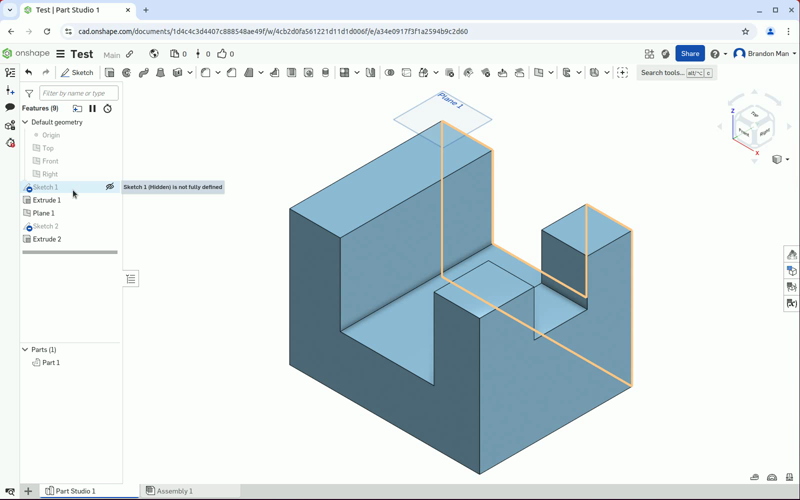
click(73, 189)